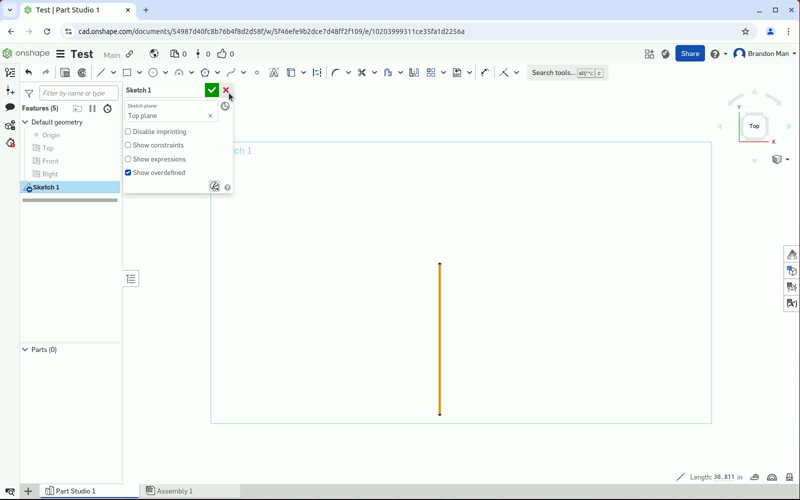
key(shift+h)
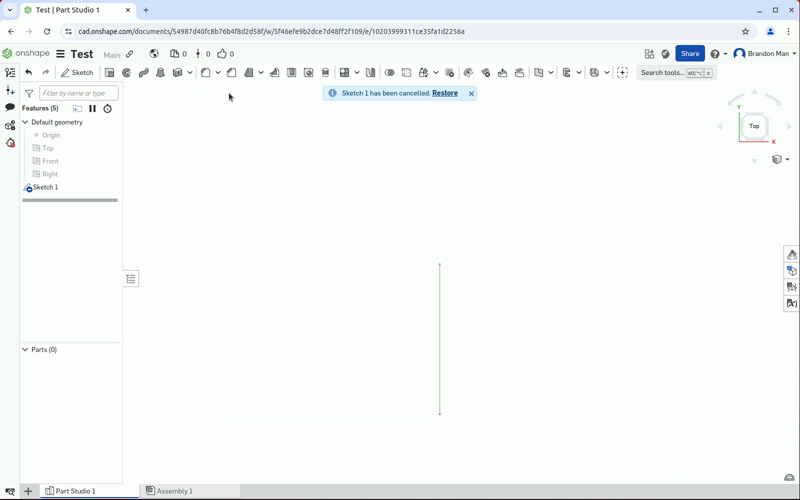
key(shift+s)
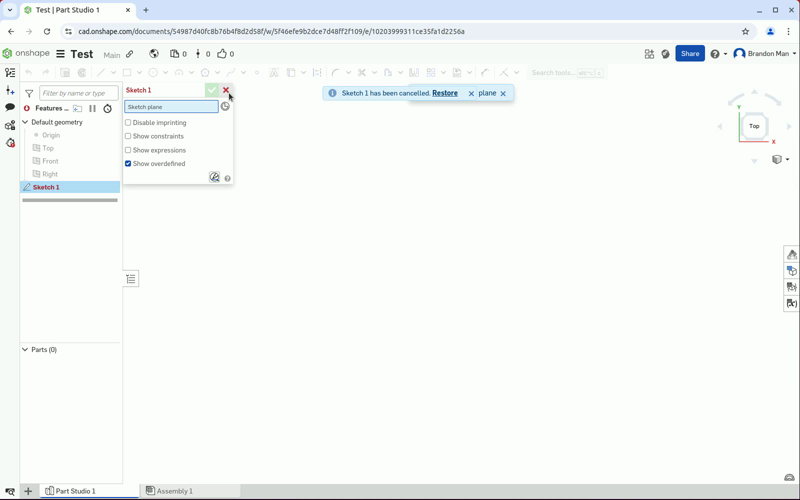
mouse_move(73, 150)
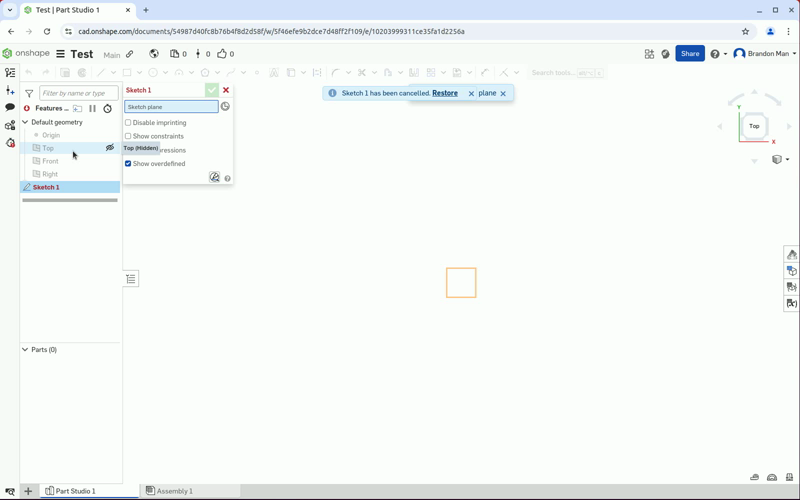
click(73, 150)
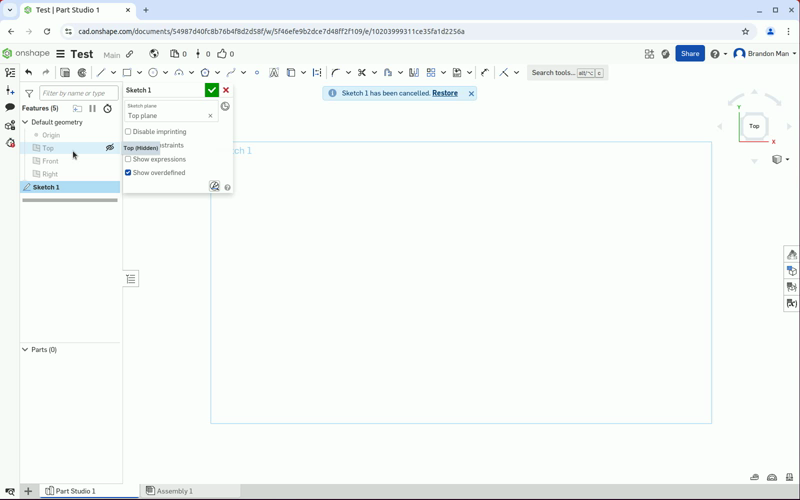
mouse_move(73, 352)
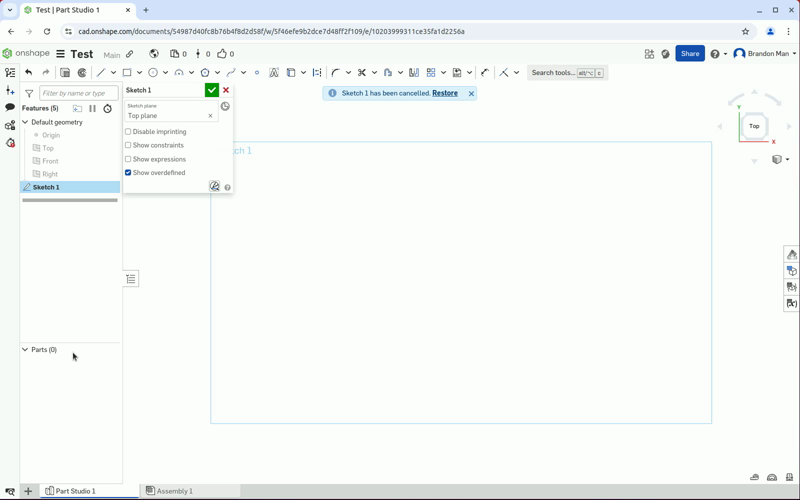
key(y)
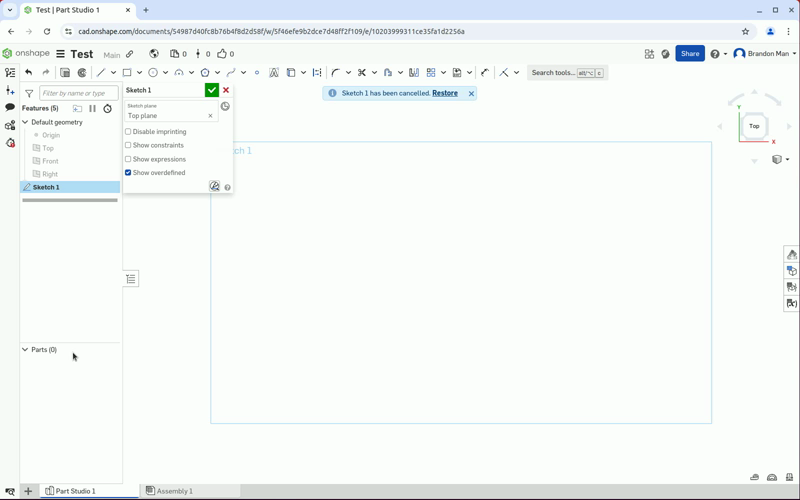
key(l)
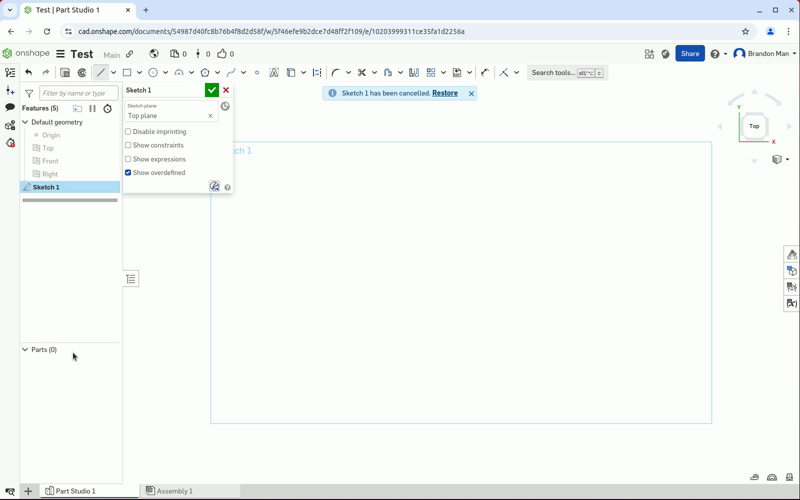
key_down(shift)
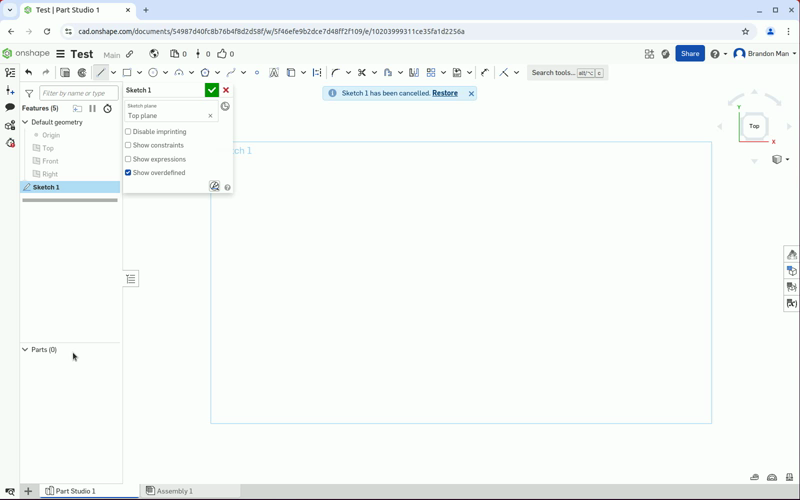
mouse_move(477, 374)
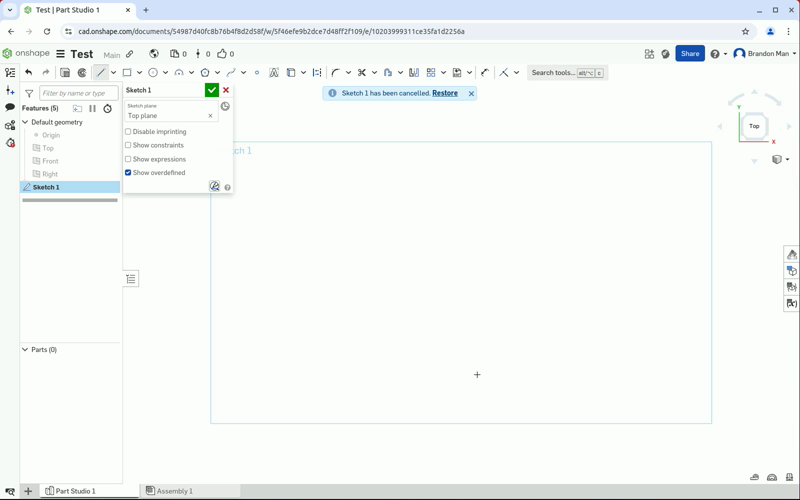
click(477, 374)
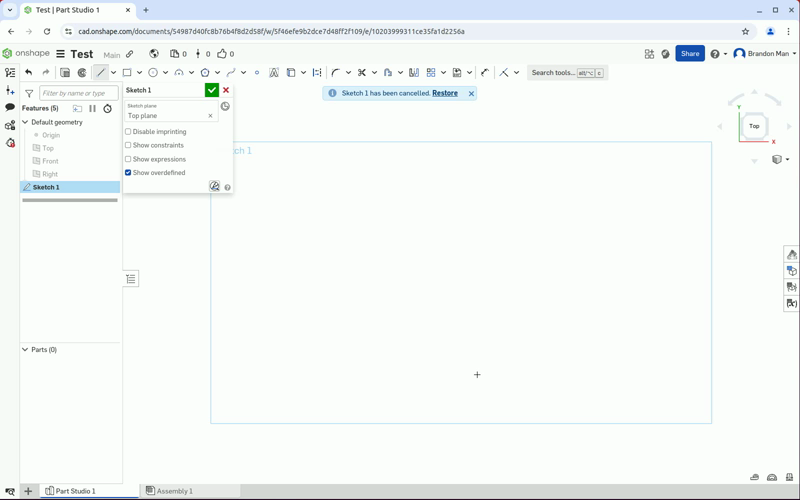
key_up(shift)
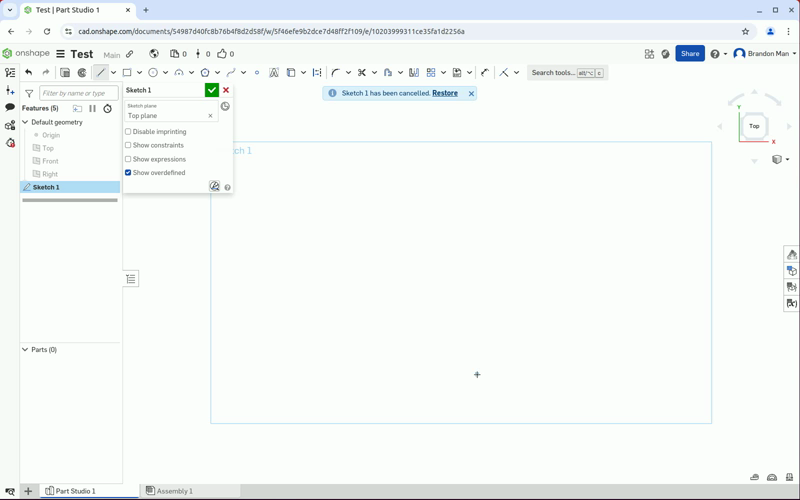
key_down(shift)
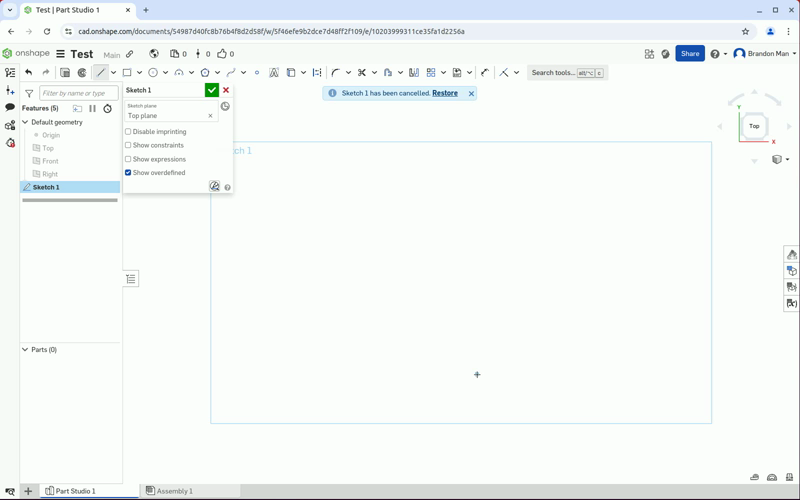
mouse_move(507, 374)
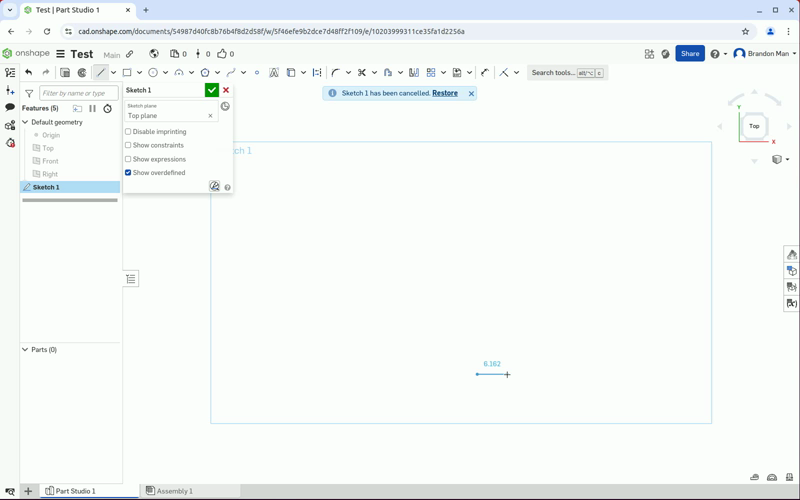
mouse_move(507, 374)
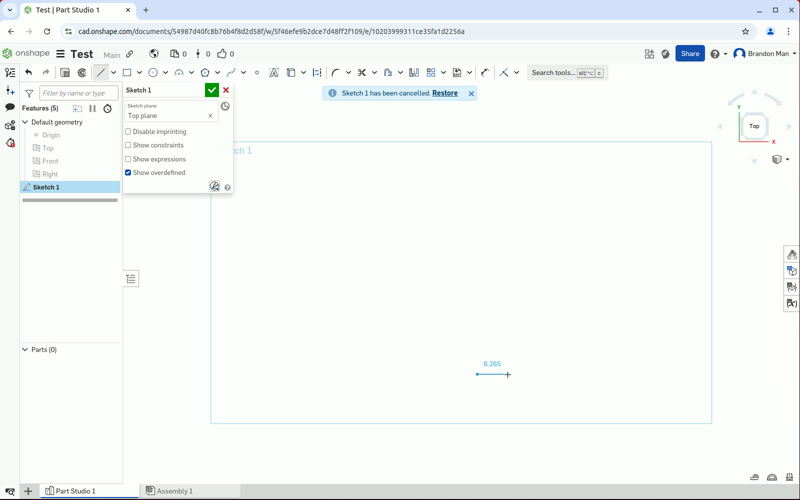
click(507, 374)
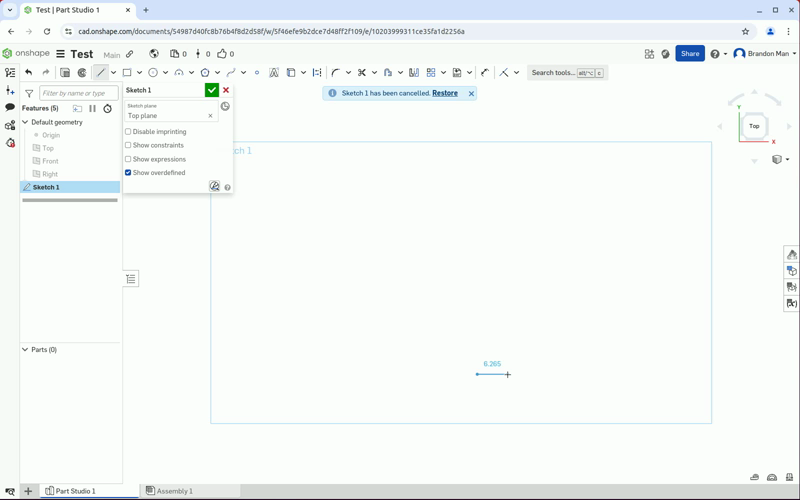
key_up(shift)
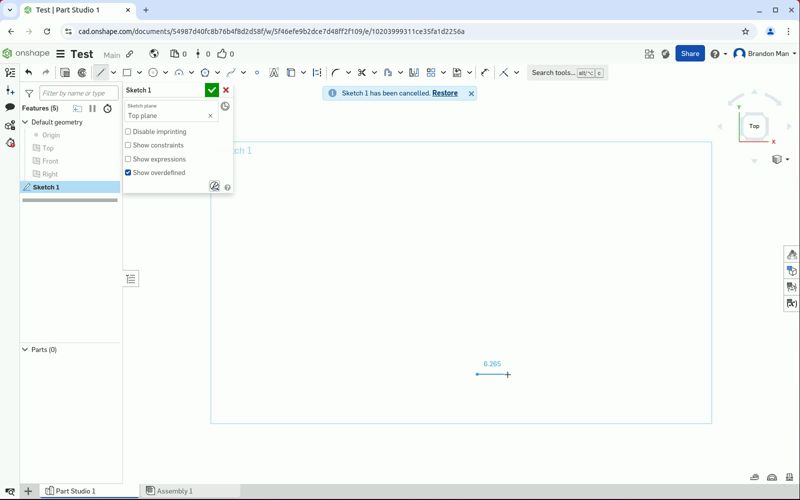
key_down(shift)
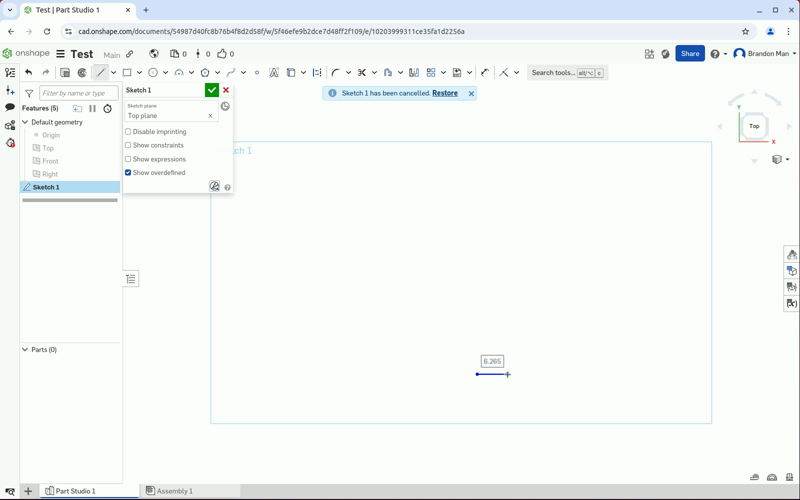
mouse_move(507, 293)
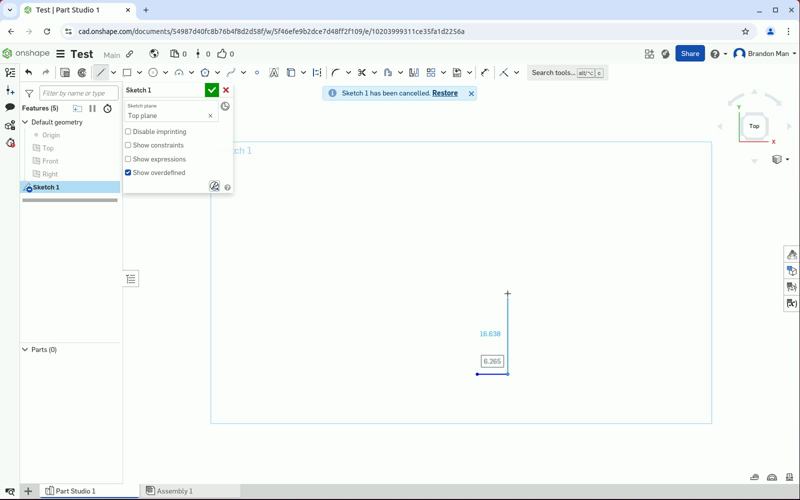
click(507, 293)
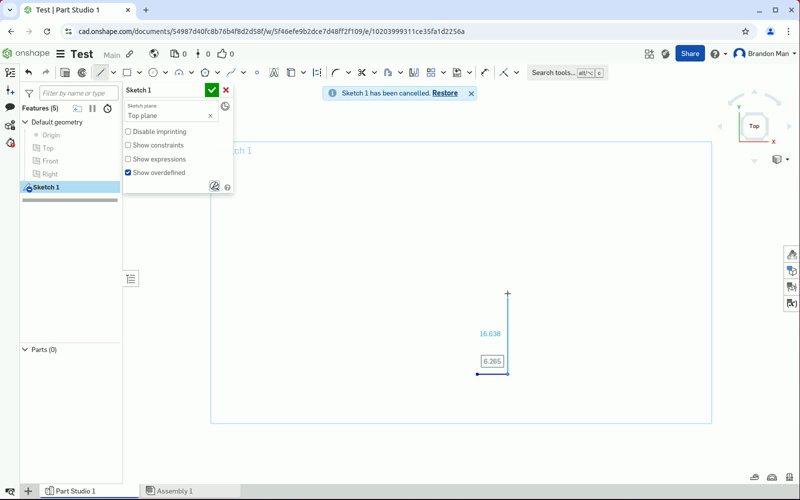
key_up(shift)
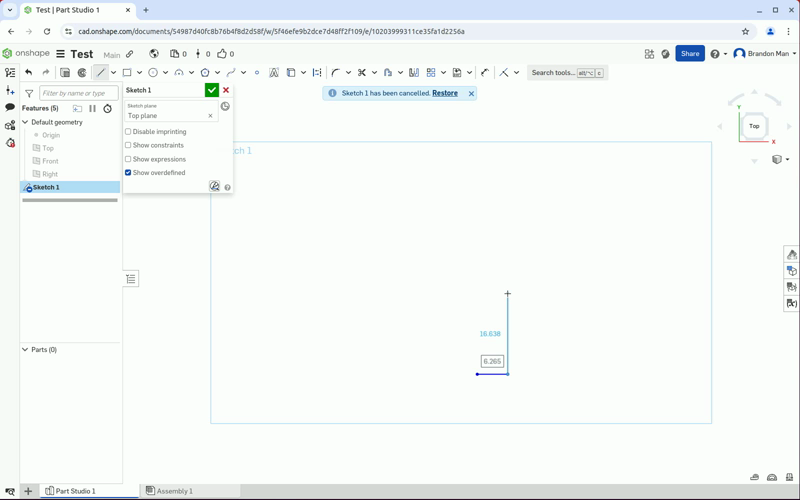
key_down(shift)
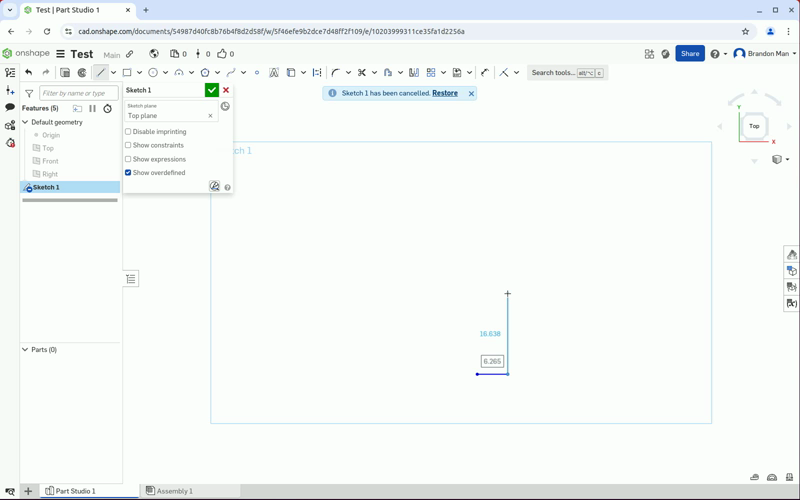
mouse_move(537, 293)
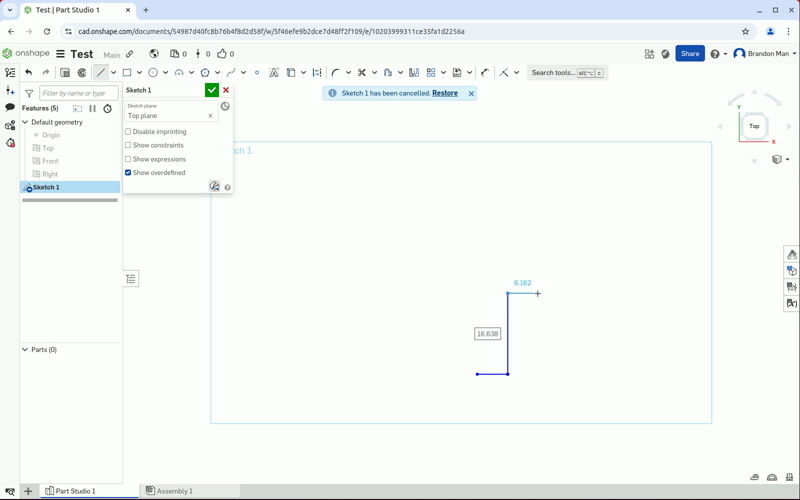
mouse_move(477, 293)
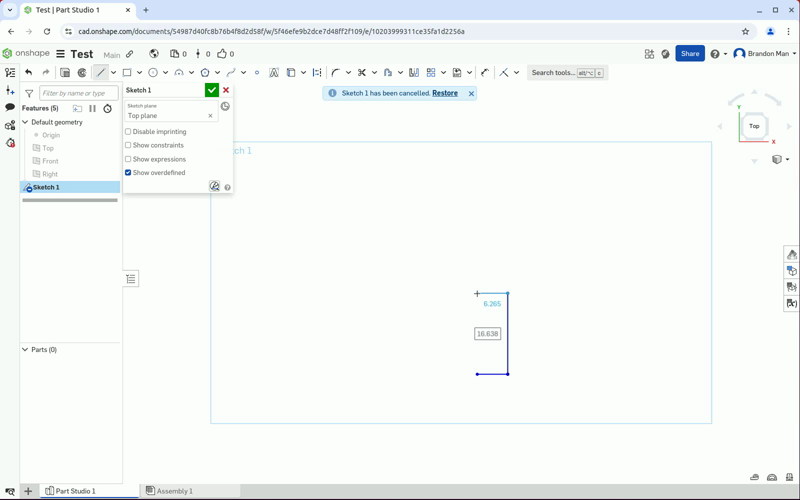
click(477, 293)
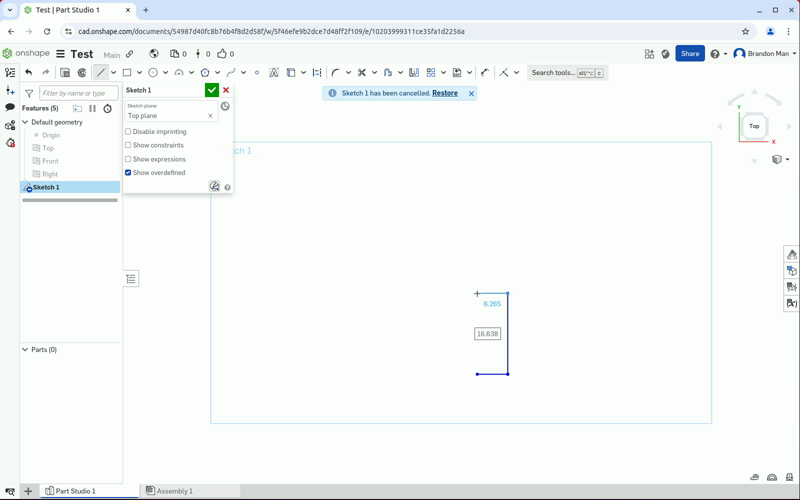
key_up(shift)
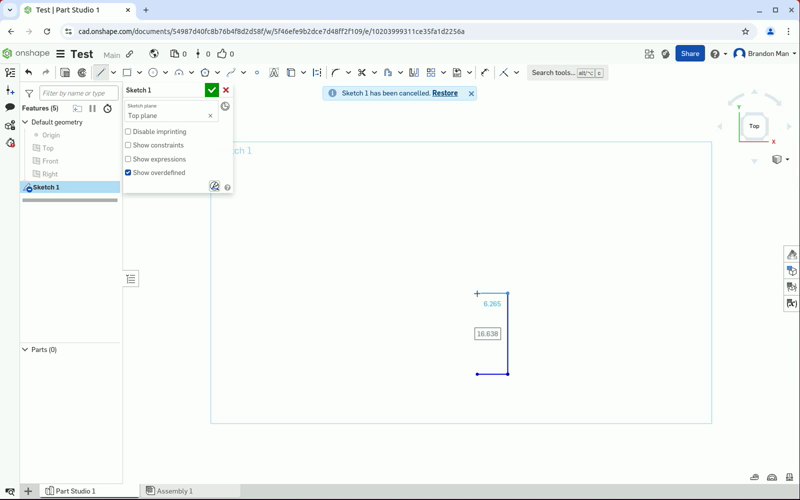
key_down(shift)
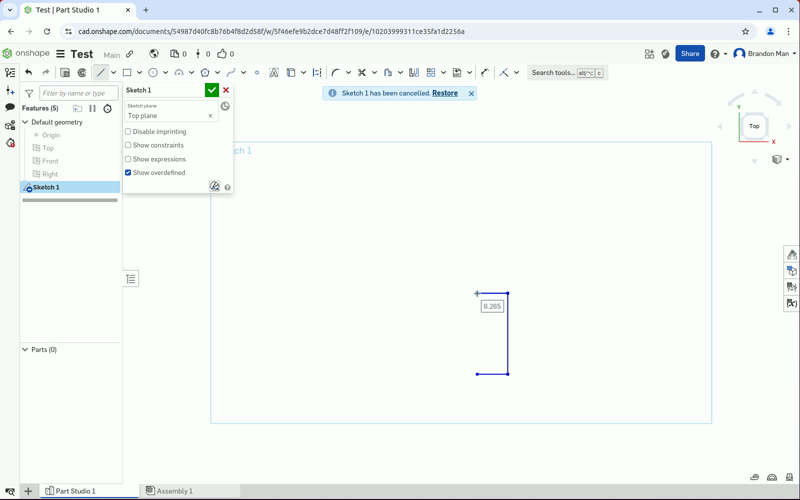
mouse_move(477, 374)
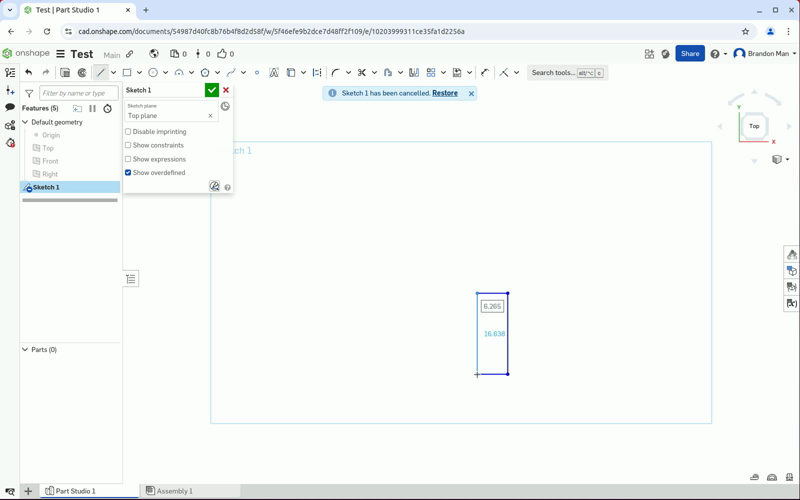
key_up(shift)
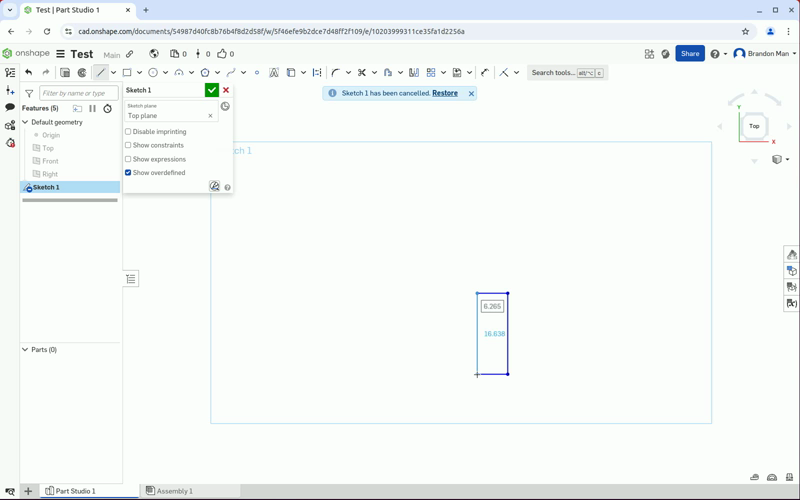
click(477, 374)
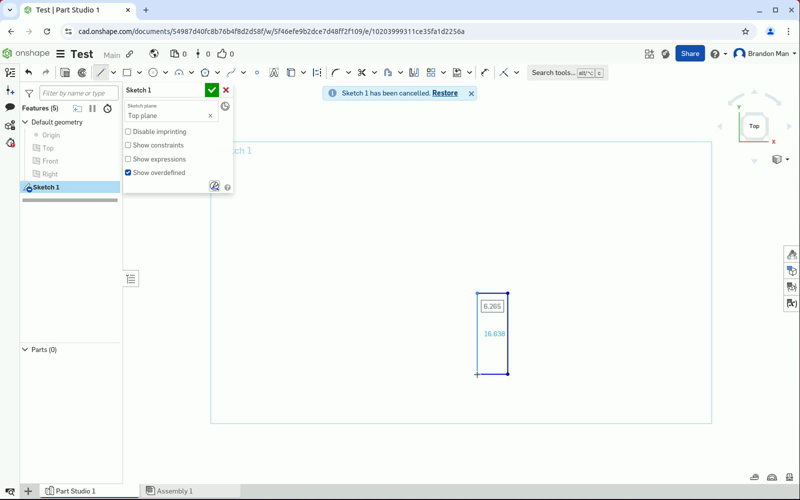
key(esc)
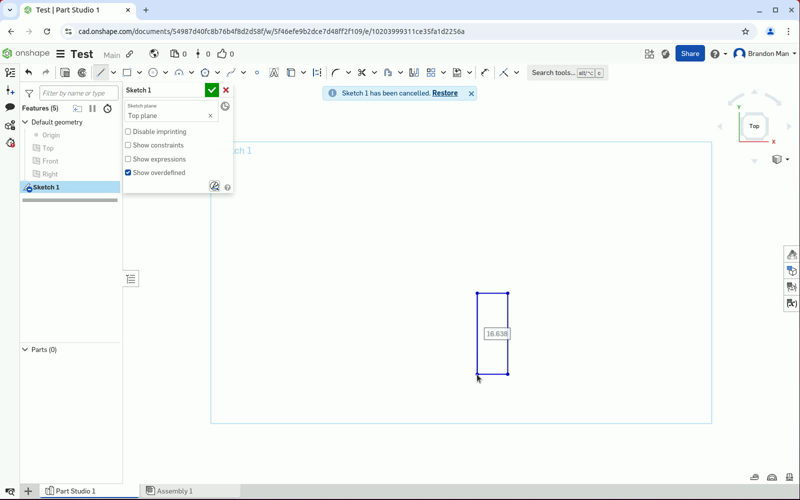
mouse_move(505, 327)
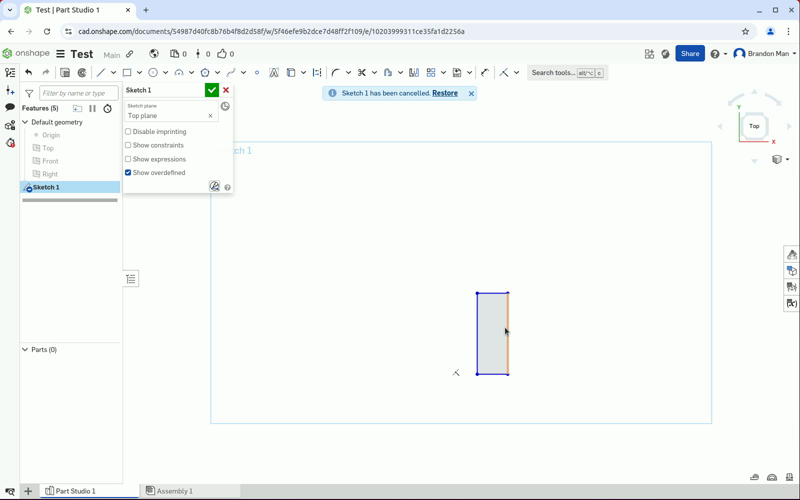
click(505, 327)
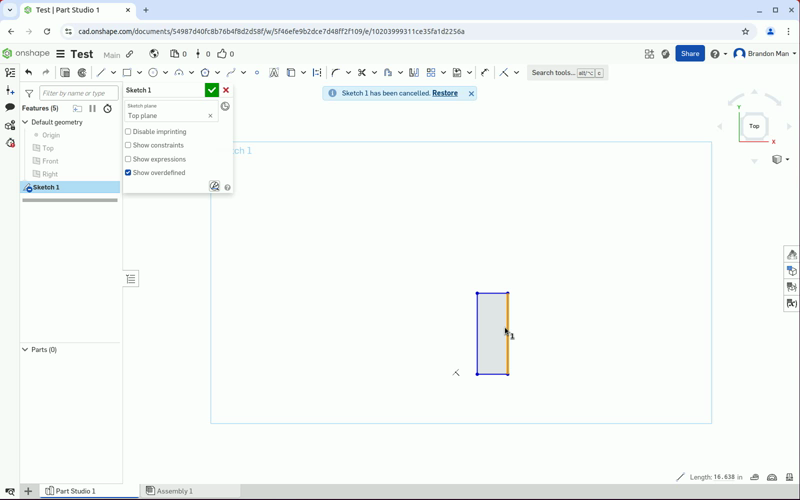
mouse_move(73, 352)
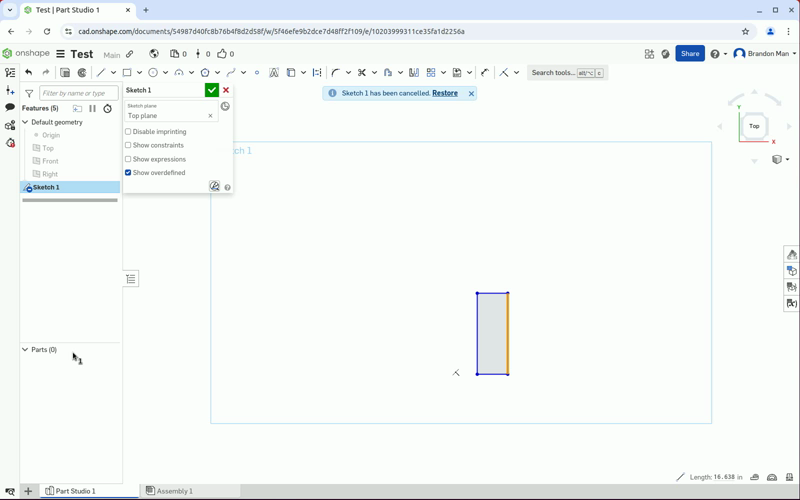
key(shift+y)
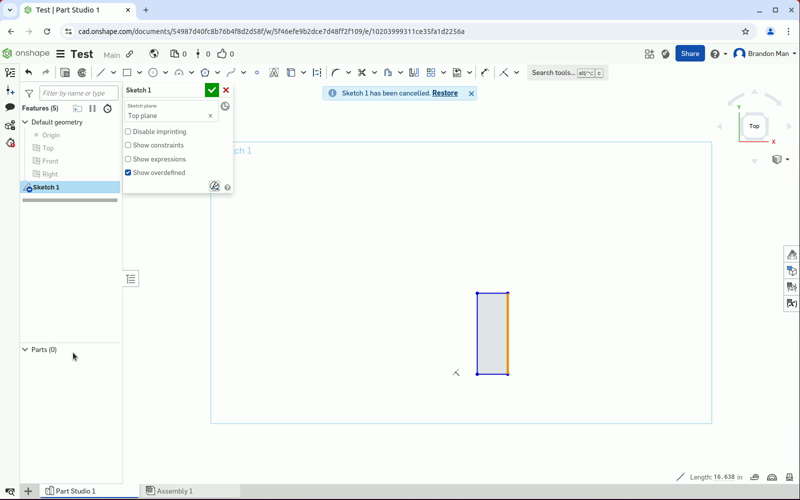
key(shift+e)
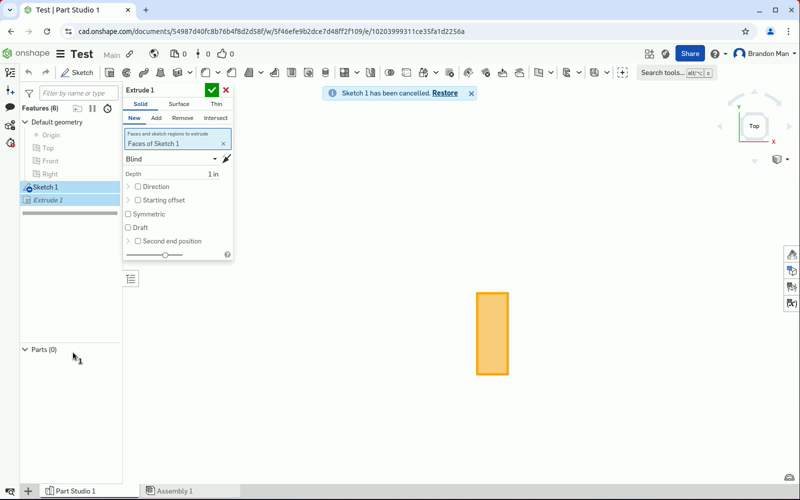
mouse_move(143, 106)
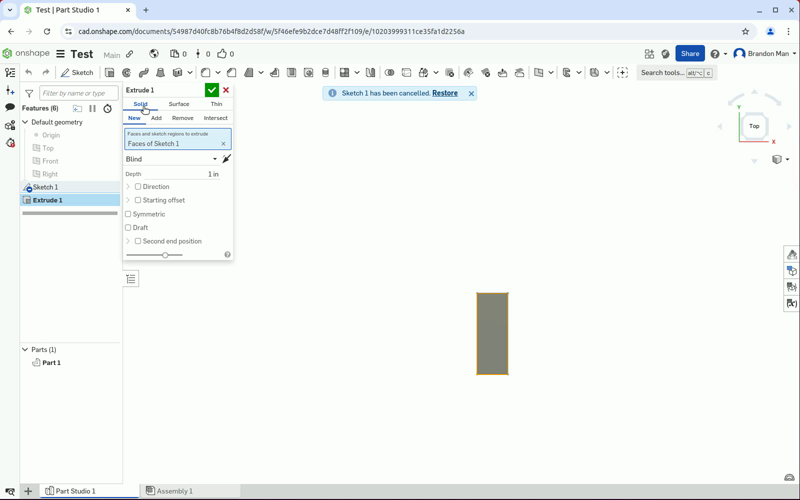
click(143, 106)
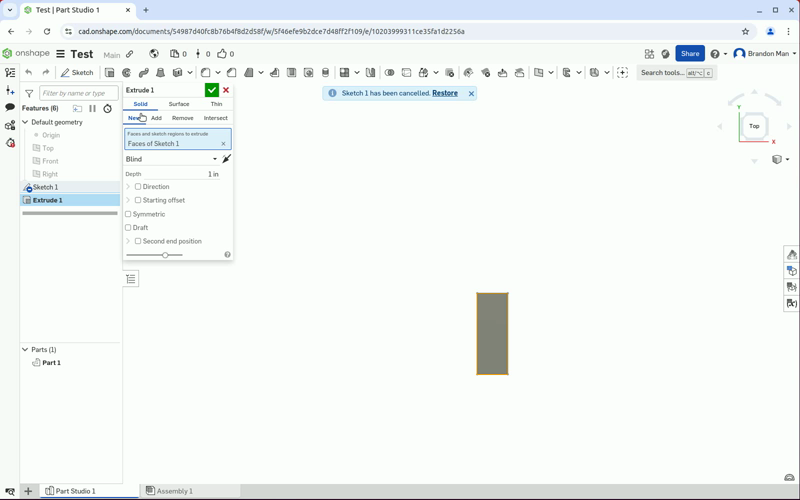
mouse_move(137, 120)
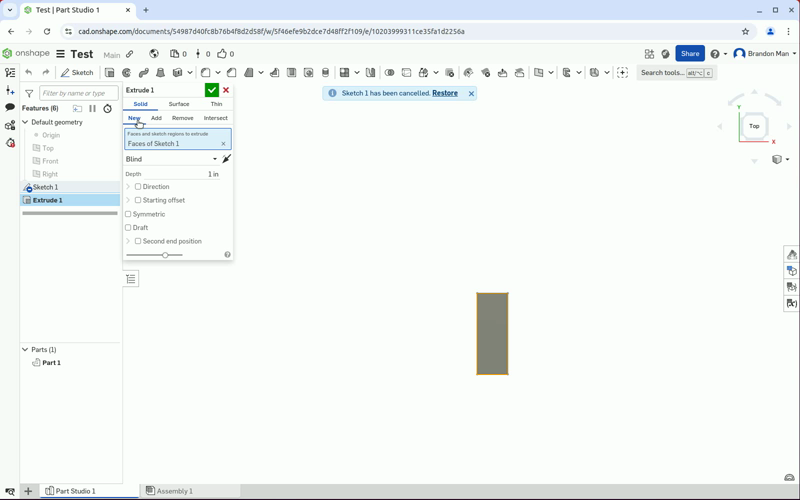
click(137, 120)
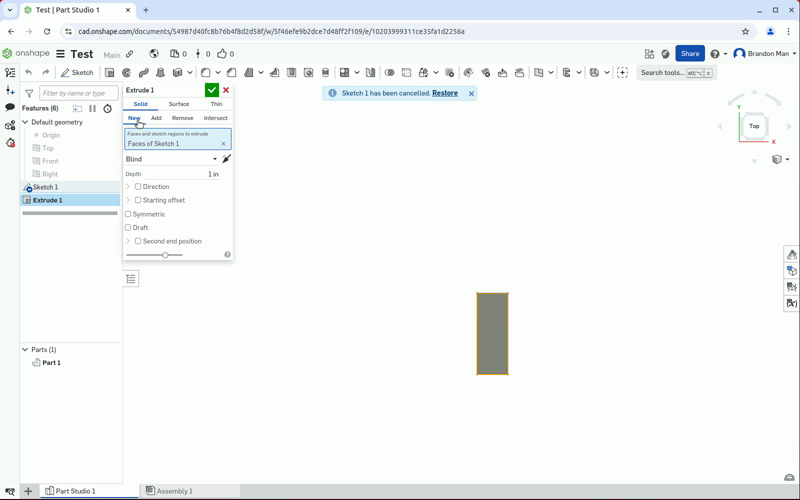
key(tab, 4)
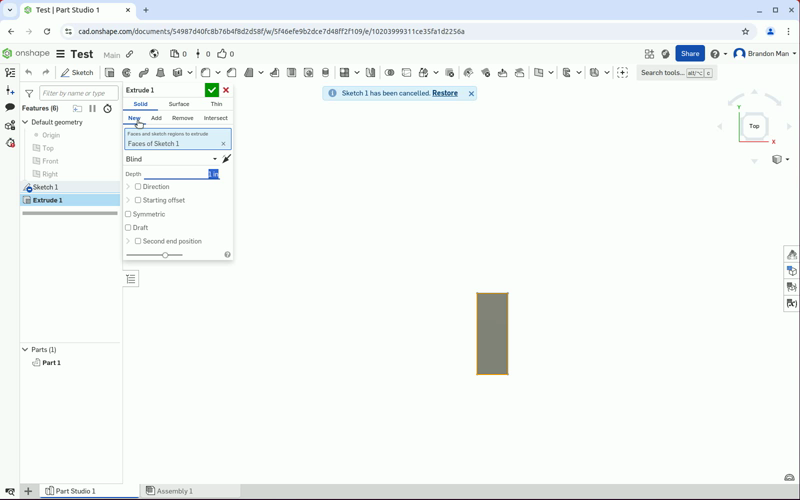
text(0.963)
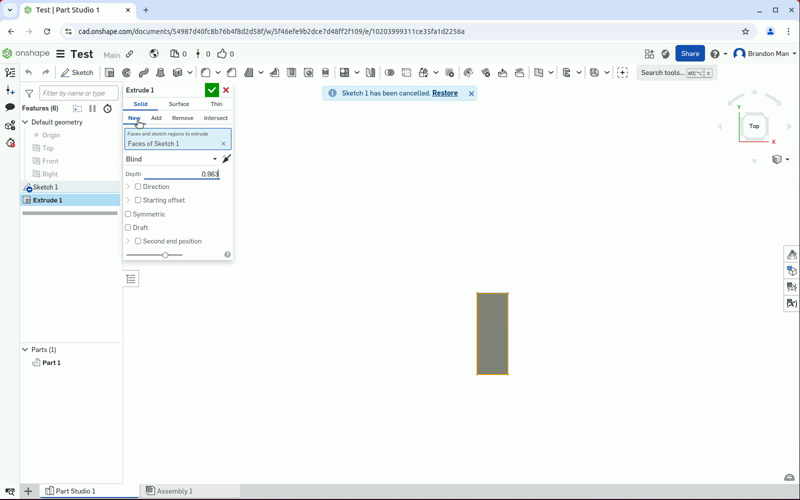
key(enter)
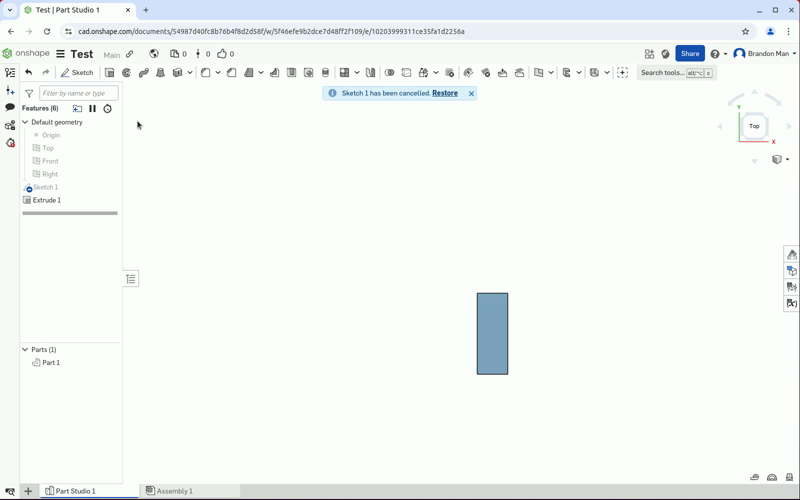
key(shift+h)
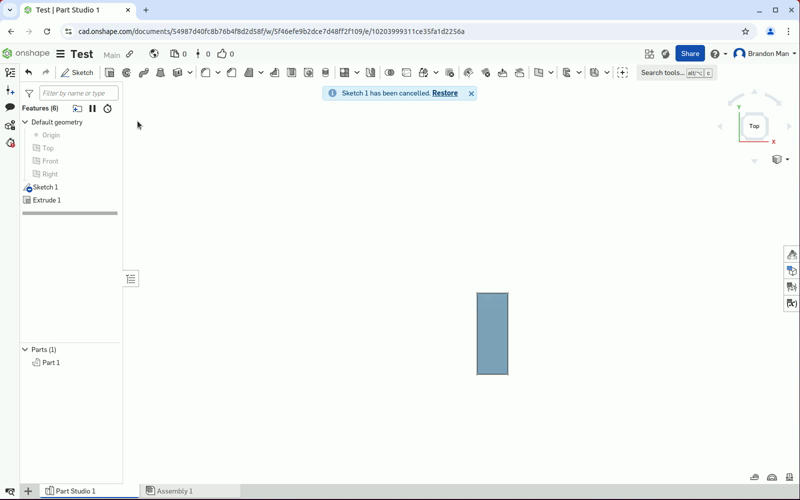
key(shift+h)
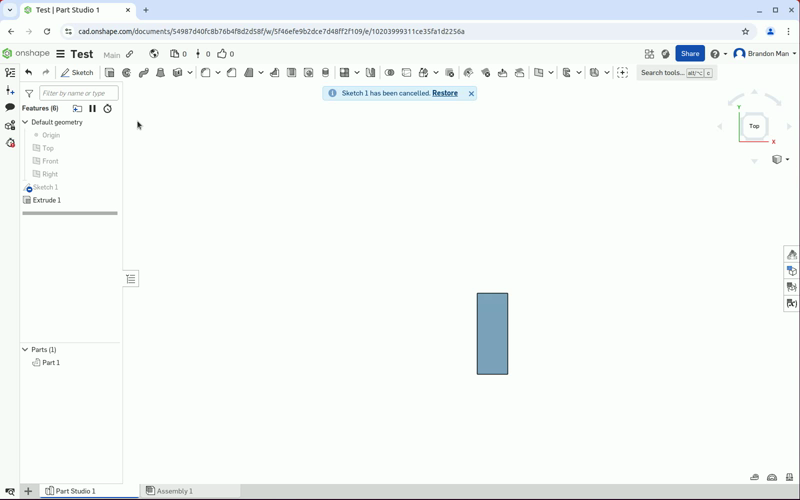
mouse_move(73, 189)
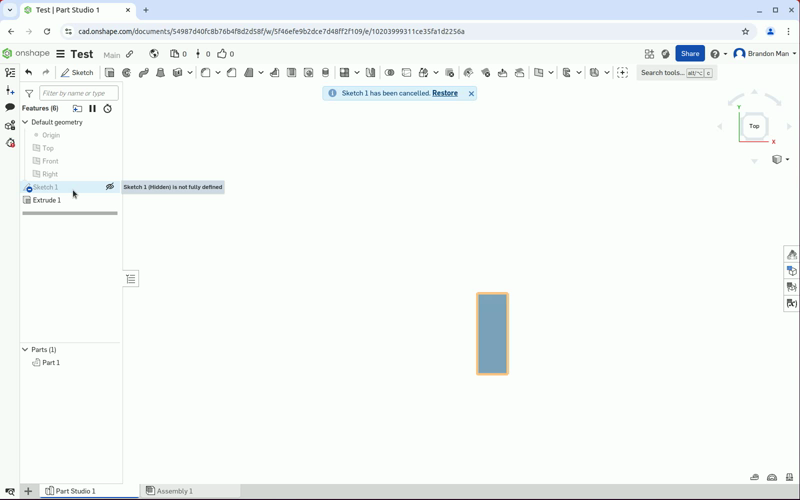
click(73, 189)
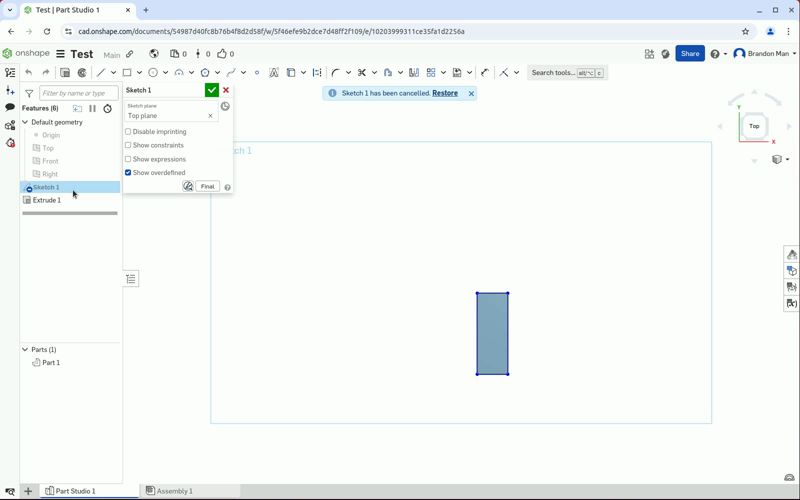
mouse_move(229, 92)
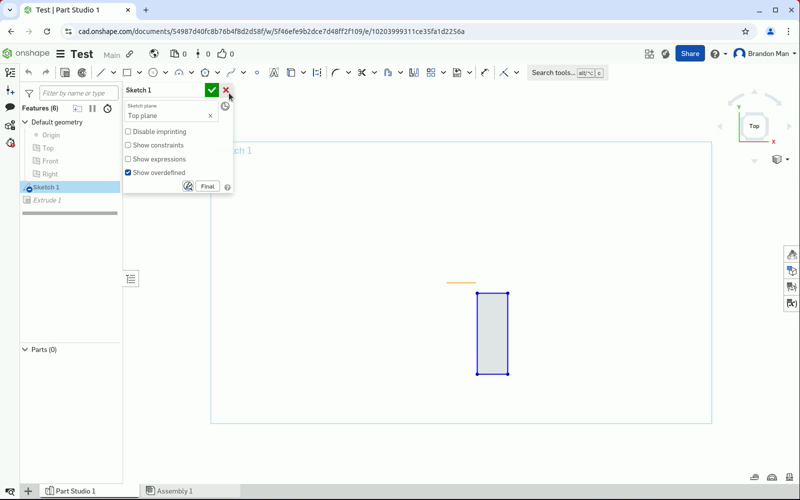
click(229, 92)
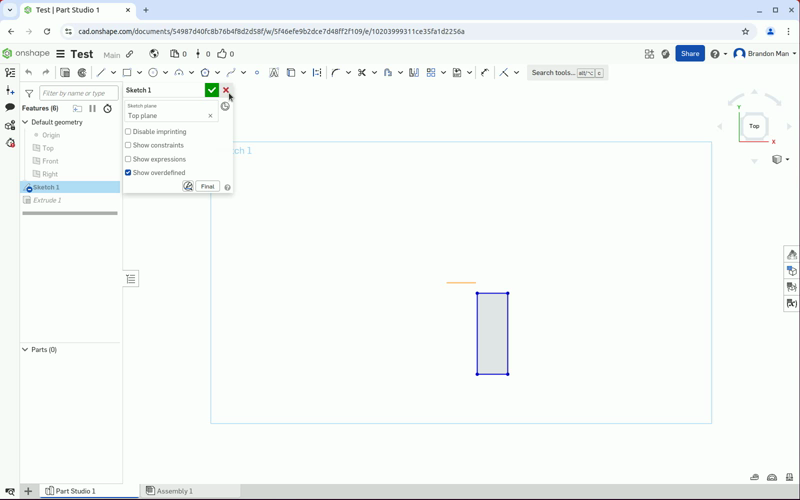
key(shift+s)
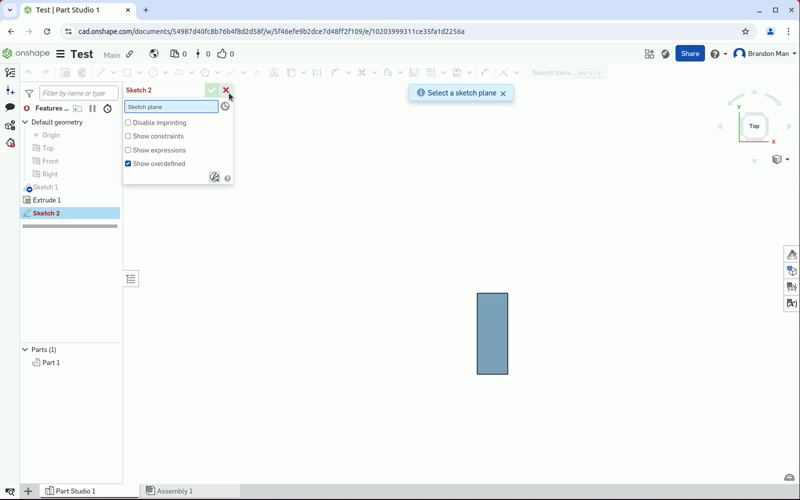
mouse_move(73, 150)
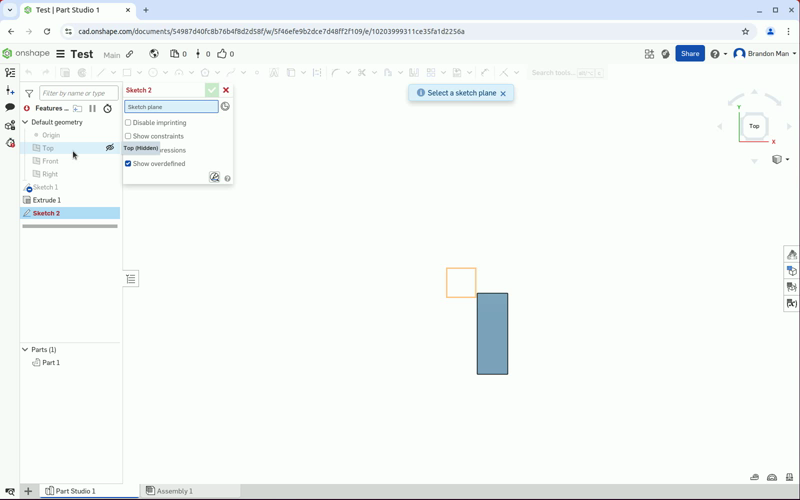
click(73, 150)
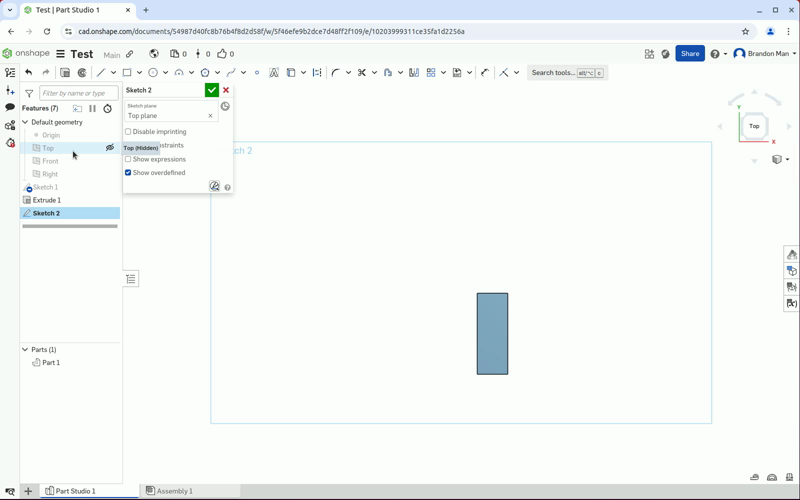
mouse_move(73, 352)
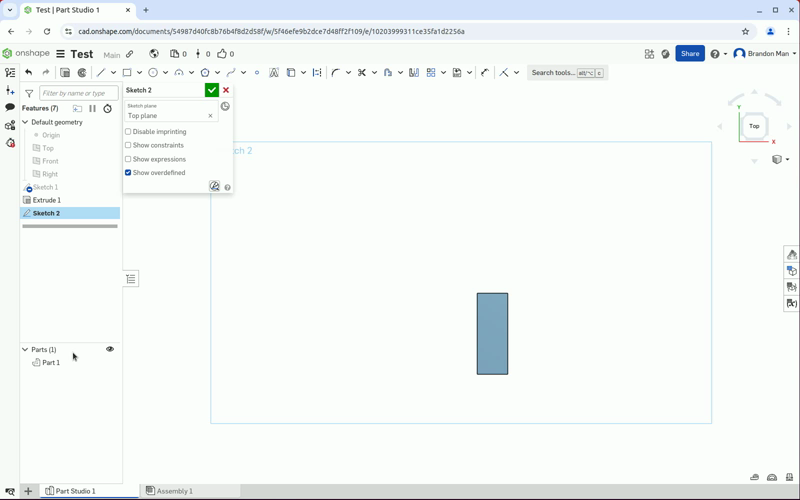
key(y)
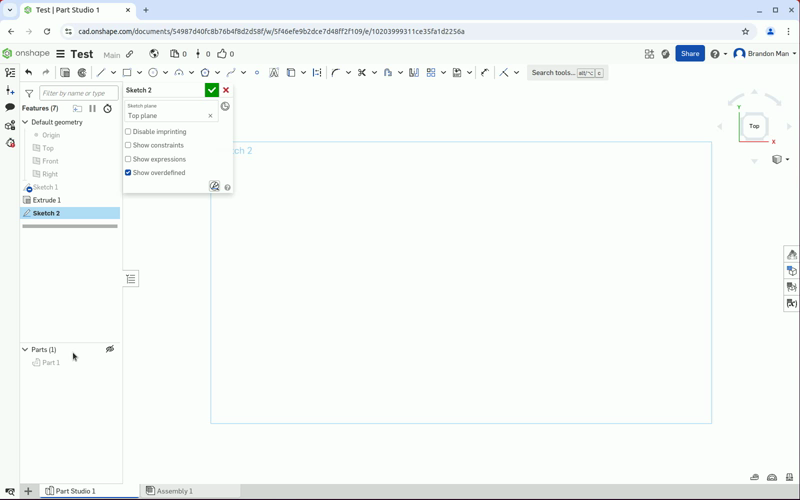
key(l)
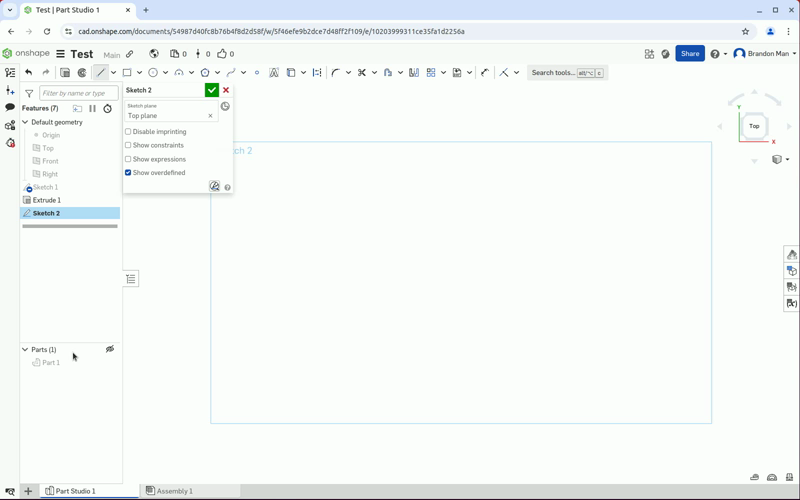
key_down(shift)
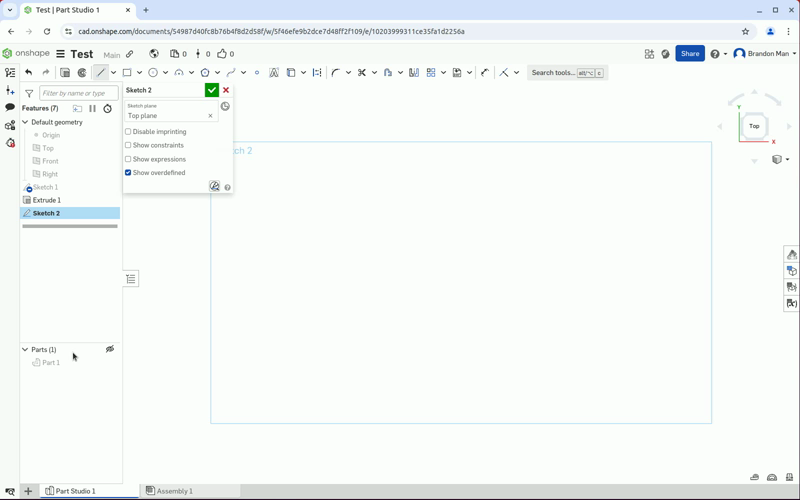
mouse_move(520, 374)
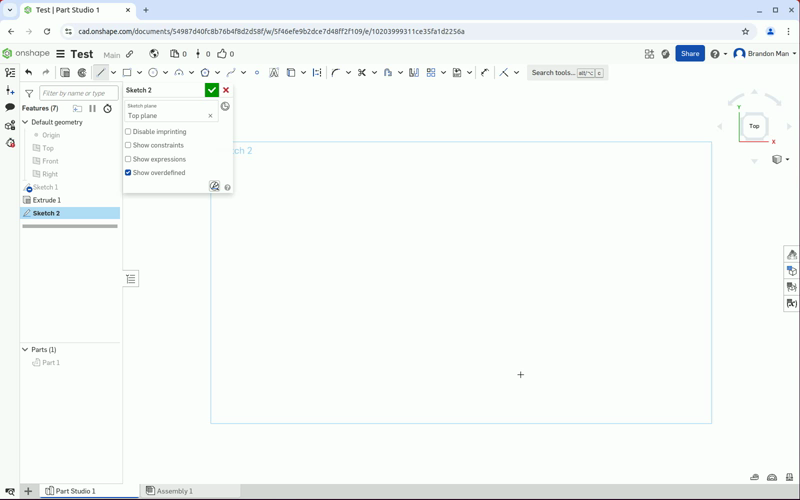
click(520, 374)
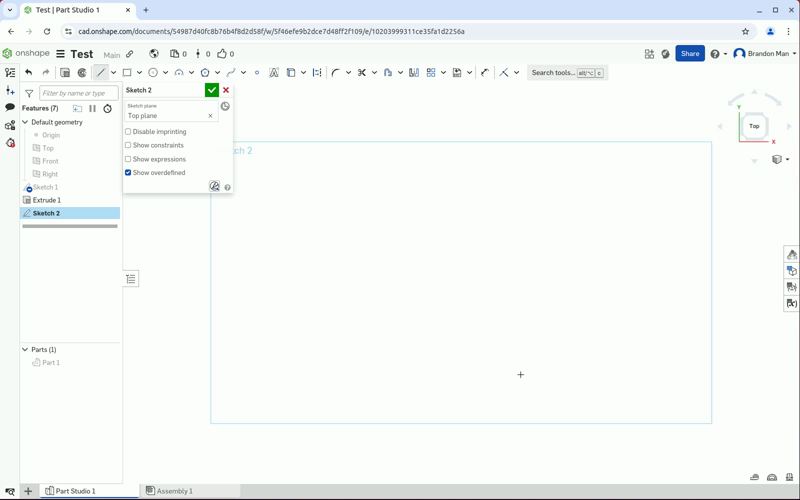
key_up(shift)
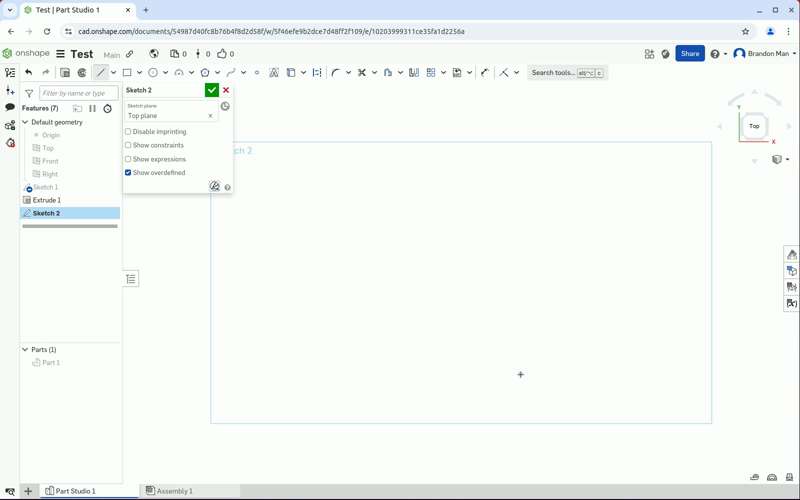
key_down(shift)
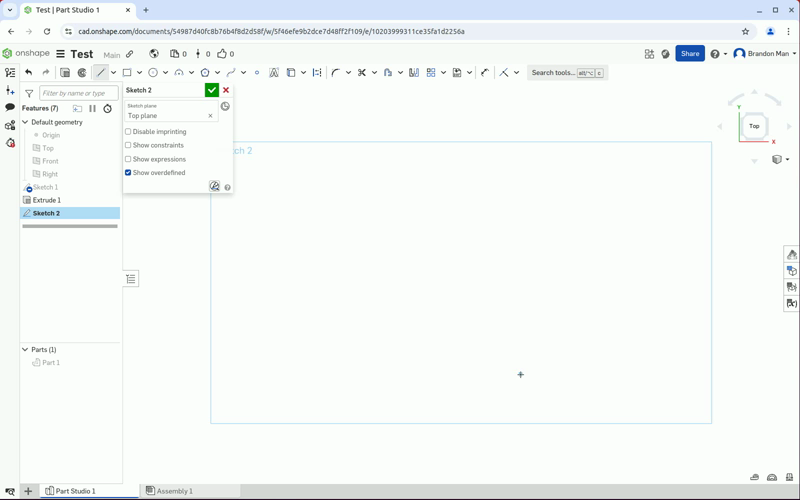
mouse_move(550, 374)
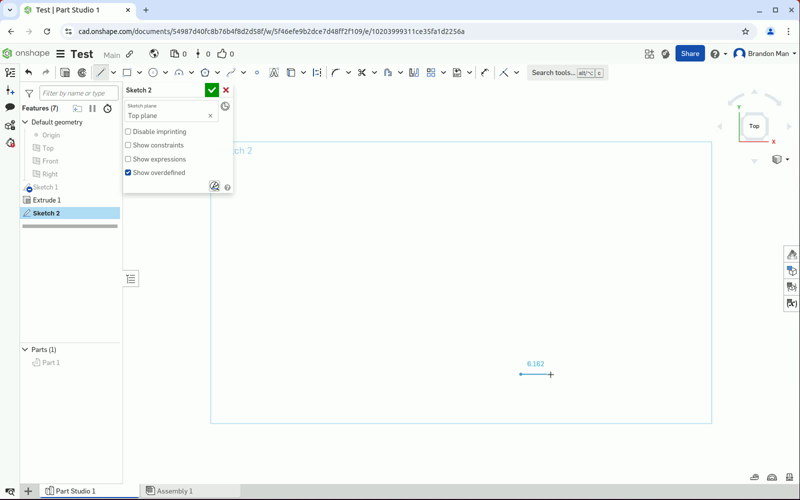
mouse_move(551, 374)
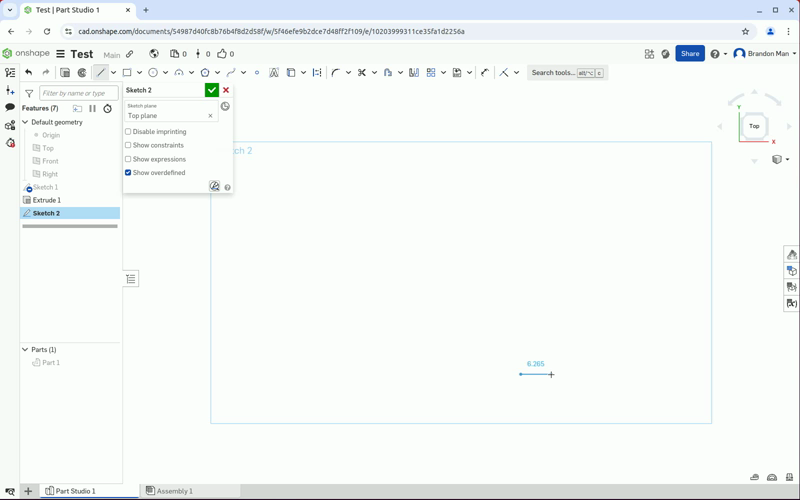
click(551, 374)
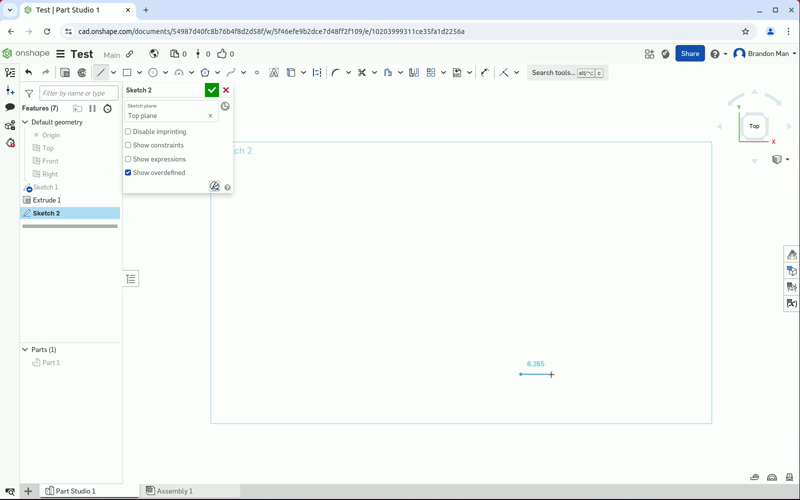
key_up(shift)
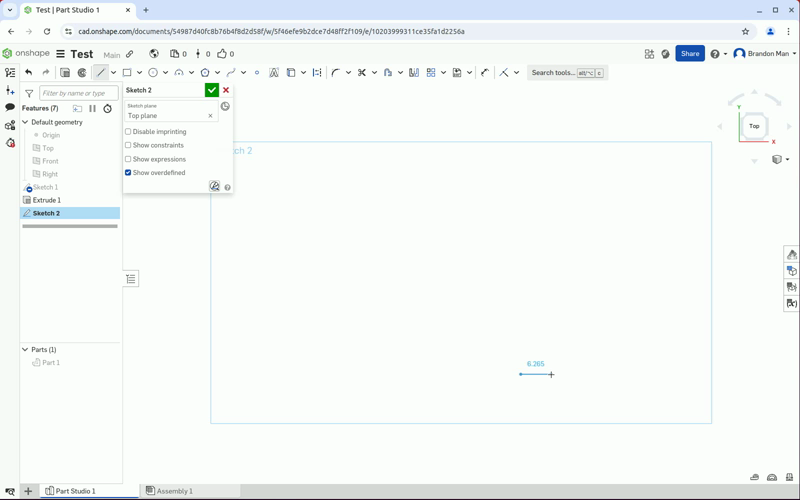
key_down(shift)
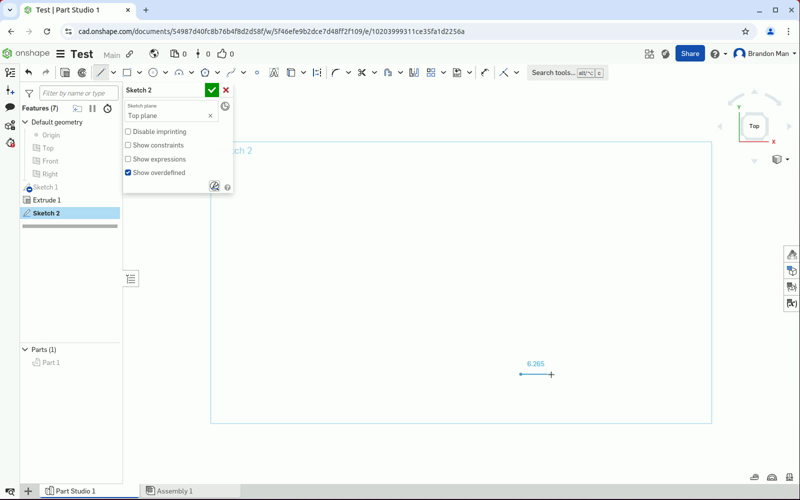
mouse_move(551, 293)
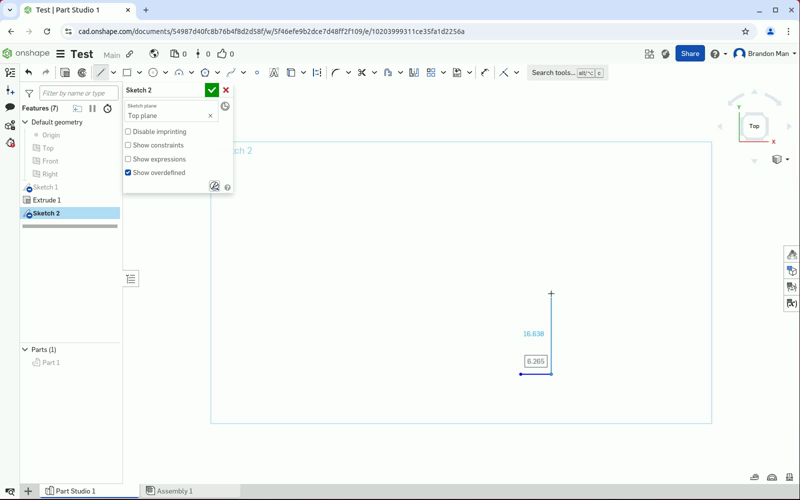
click(551, 293)
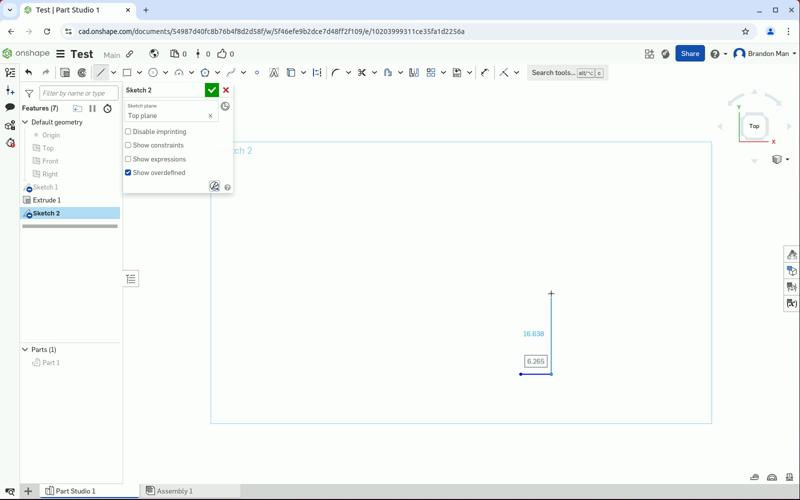
key_up(shift)
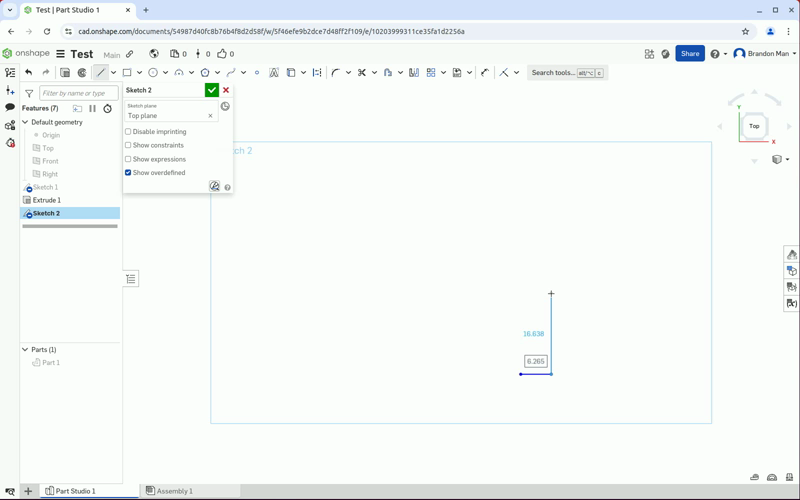
key_down(shift)
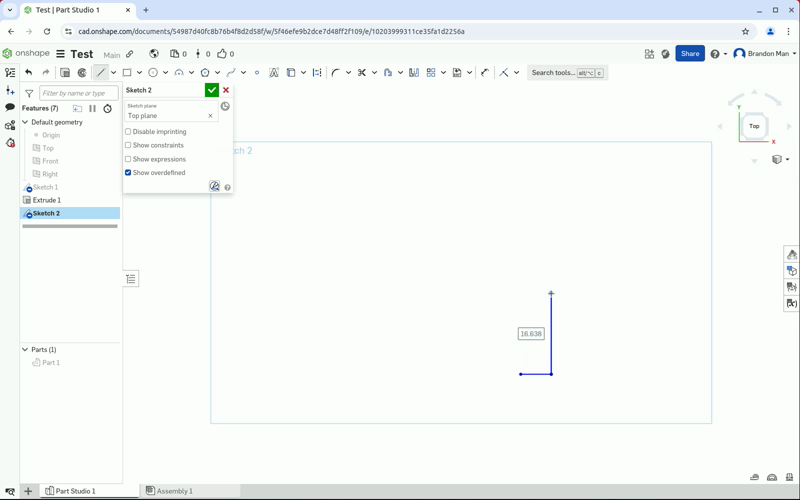
mouse_move(581, 293)
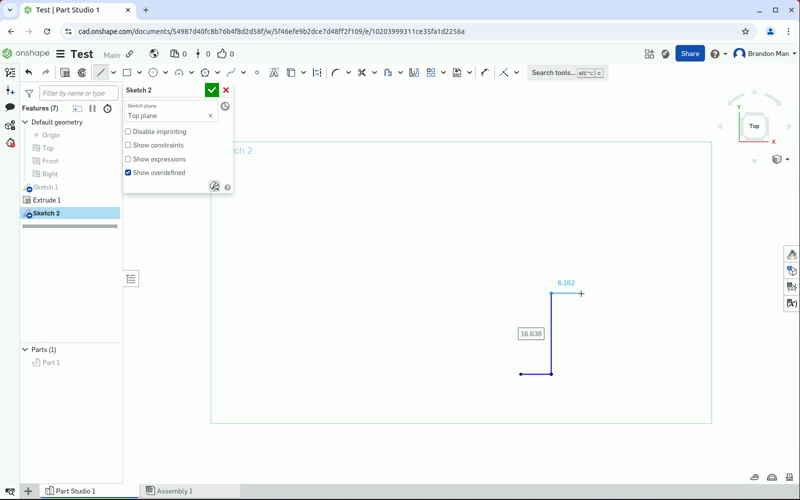
mouse_move(520, 293)
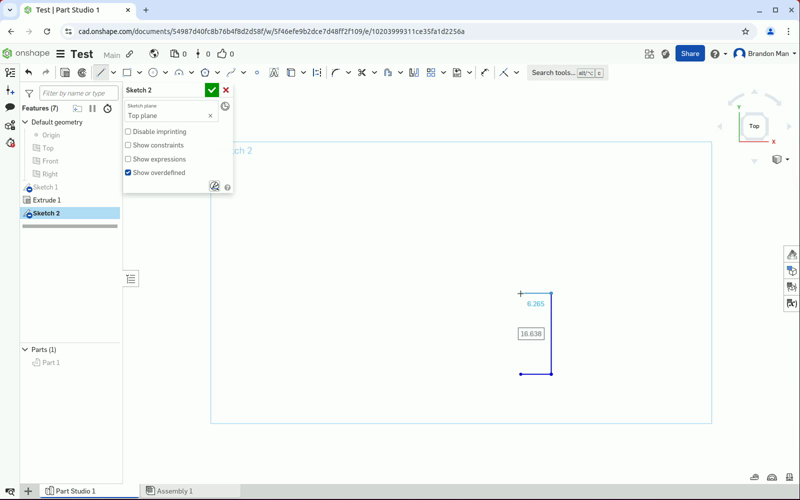
click(520, 293)
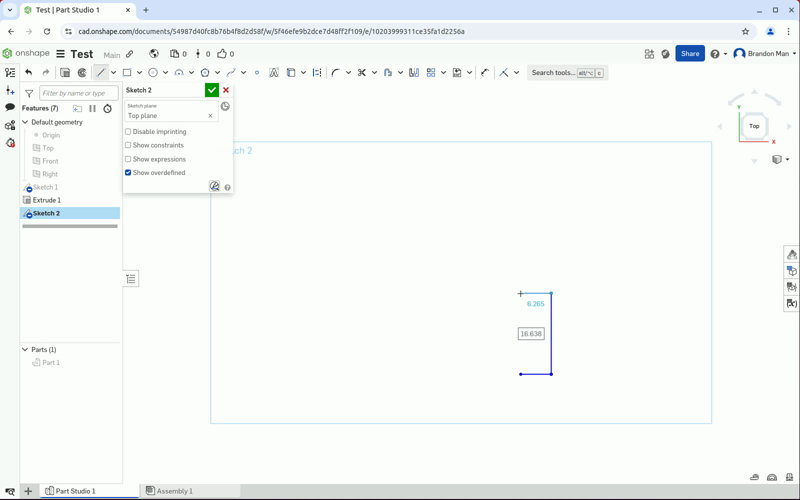
key_up(shift)
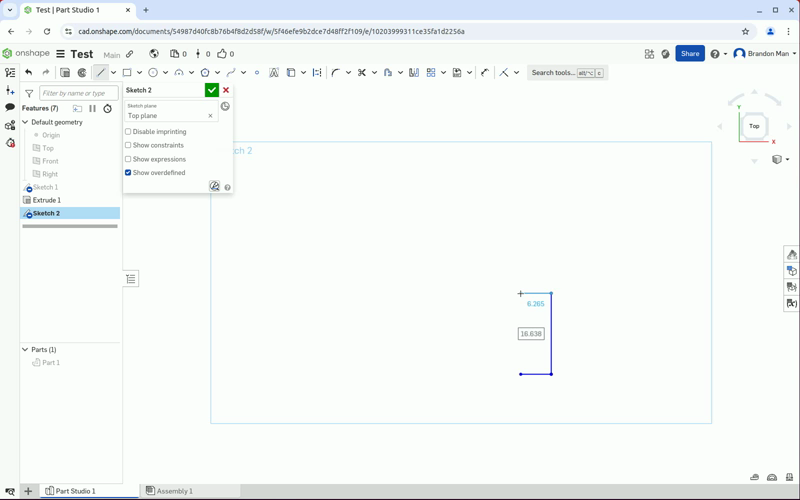
key_down(shift)
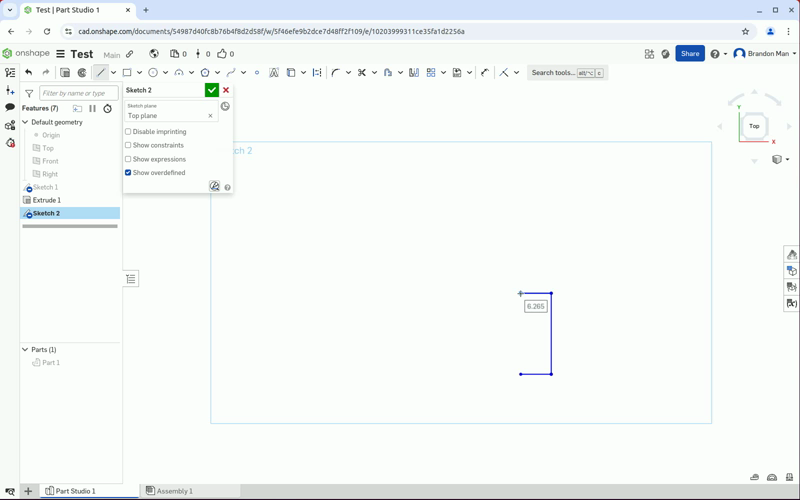
mouse_move(520, 374)
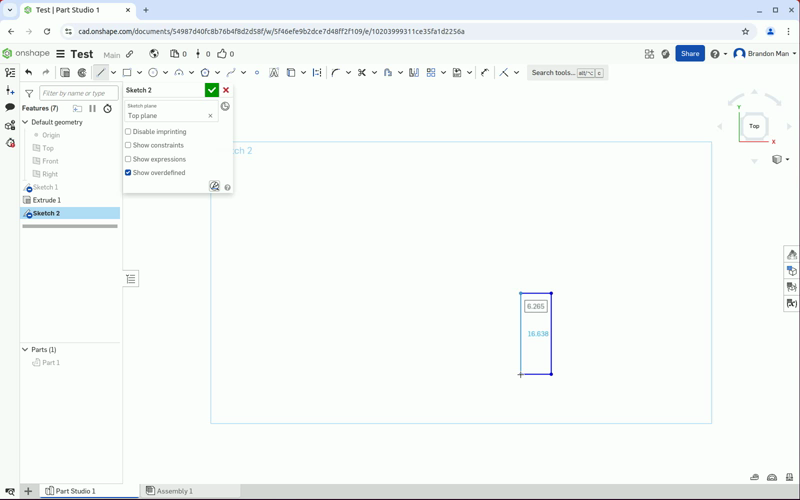
key_up(shift)
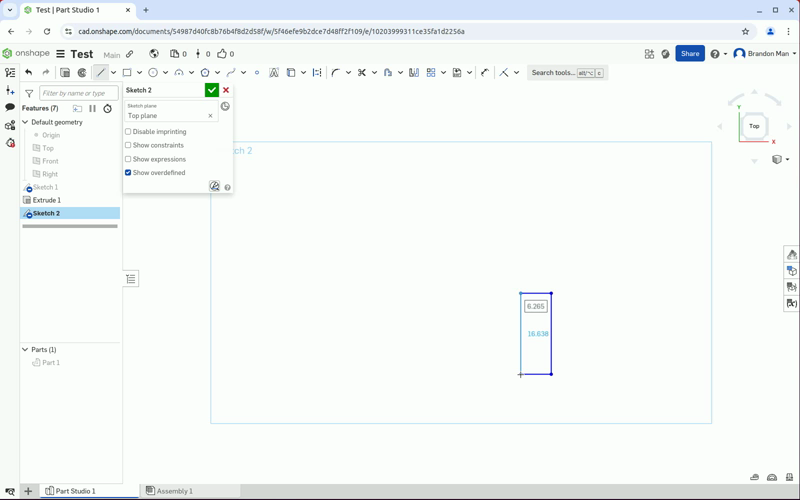
click(520, 374)
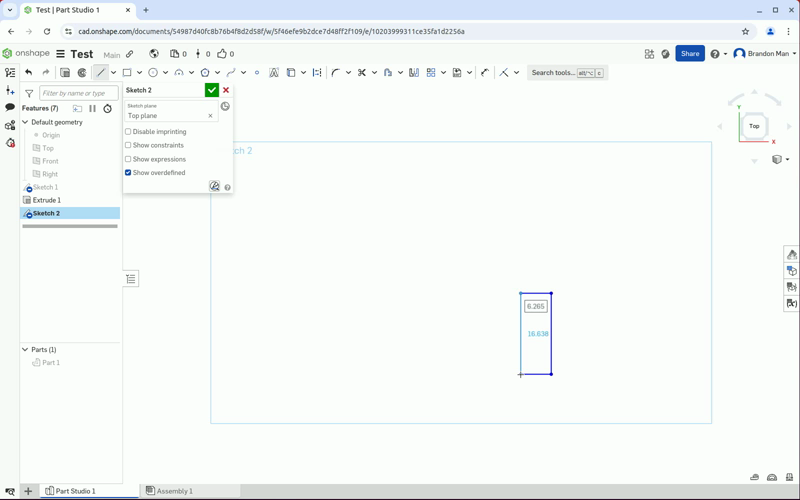
key(esc)
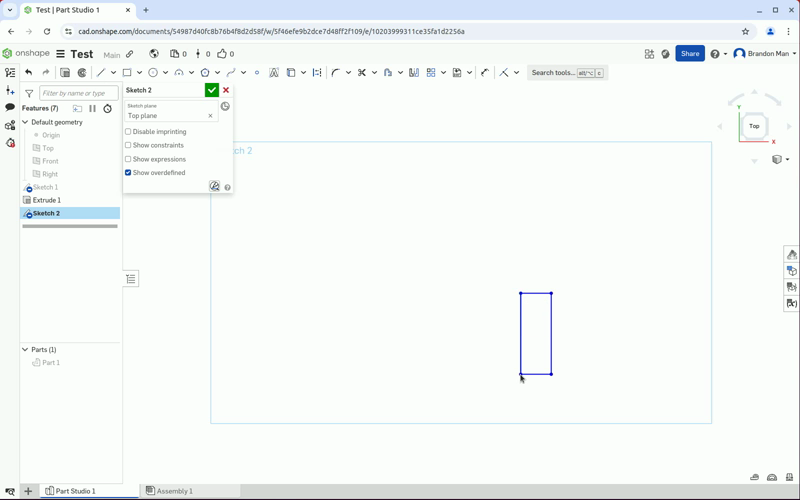
mouse_move(535, 306)
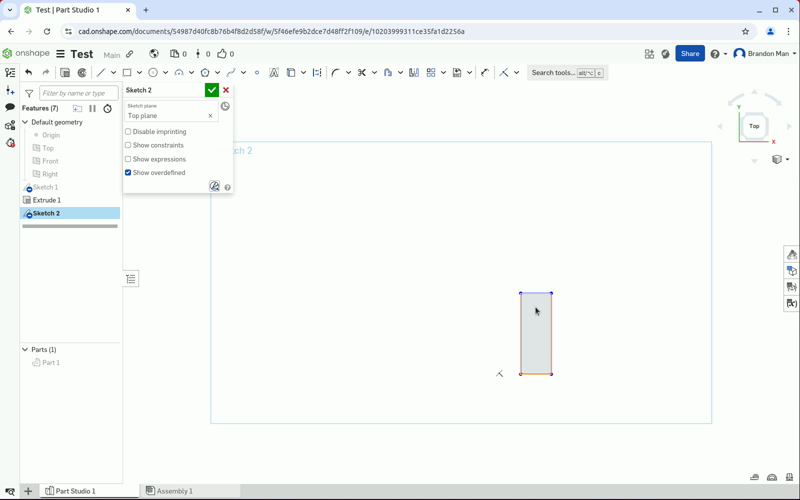
click(535, 306)
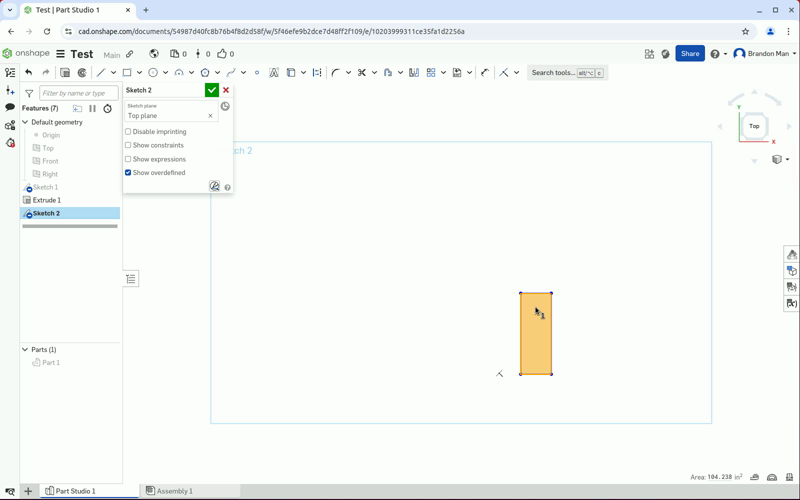
mouse_move(73, 352)
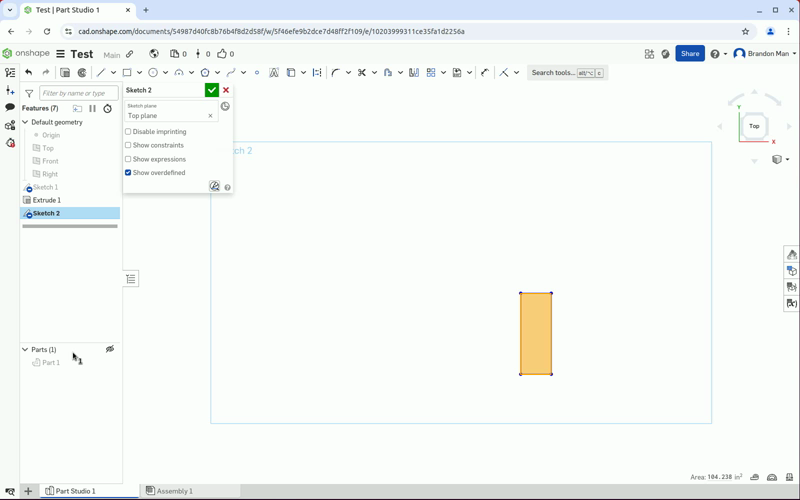
key(shift+y)
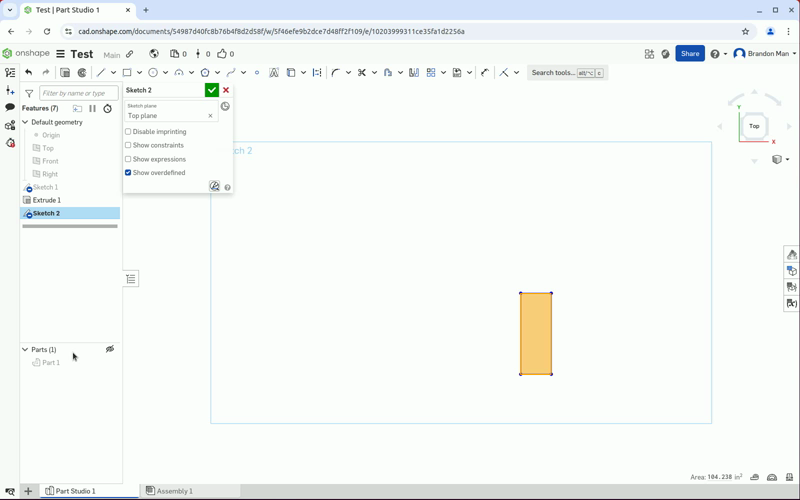
key(shift+e)
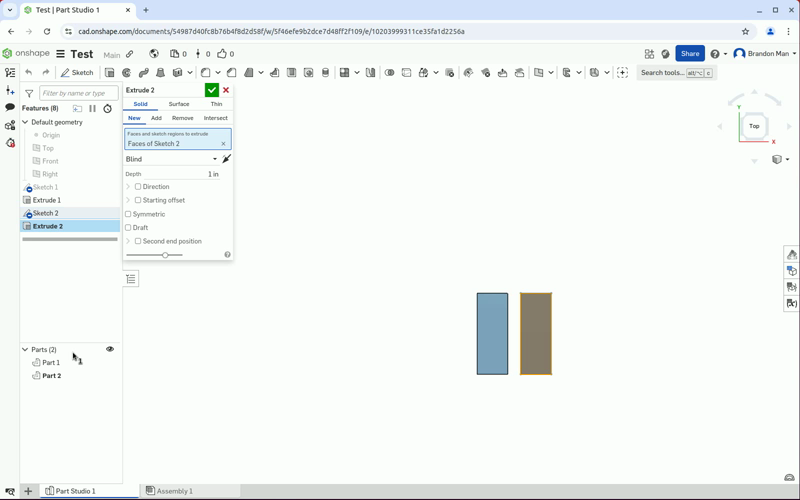
mouse_move(143, 106)
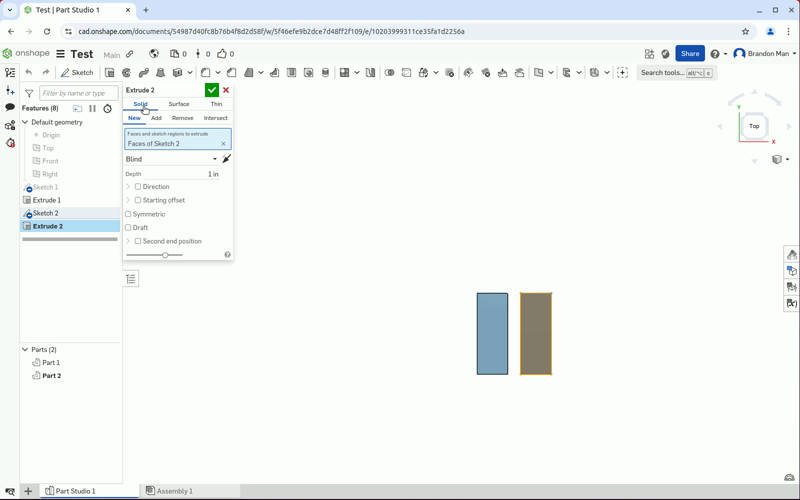
click(143, 106)
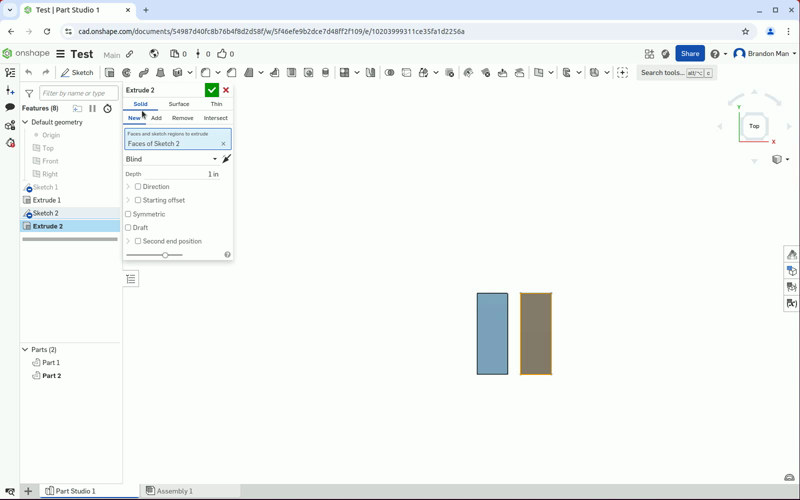
mouse_move(137, 120)
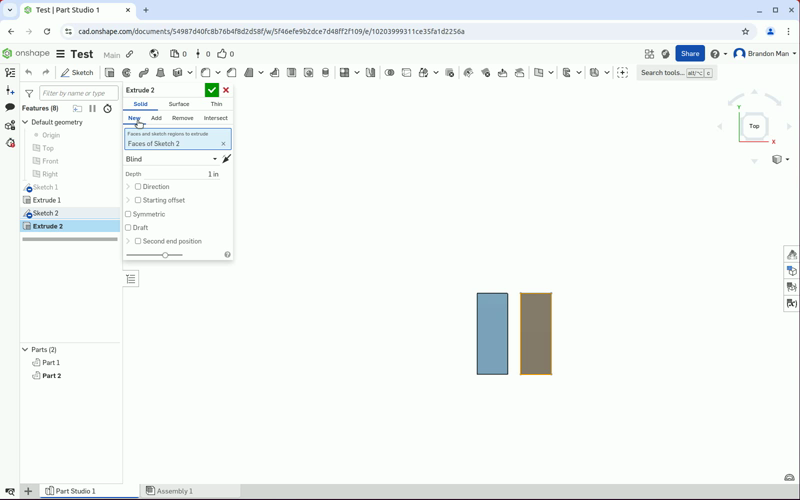
click(137, 120)
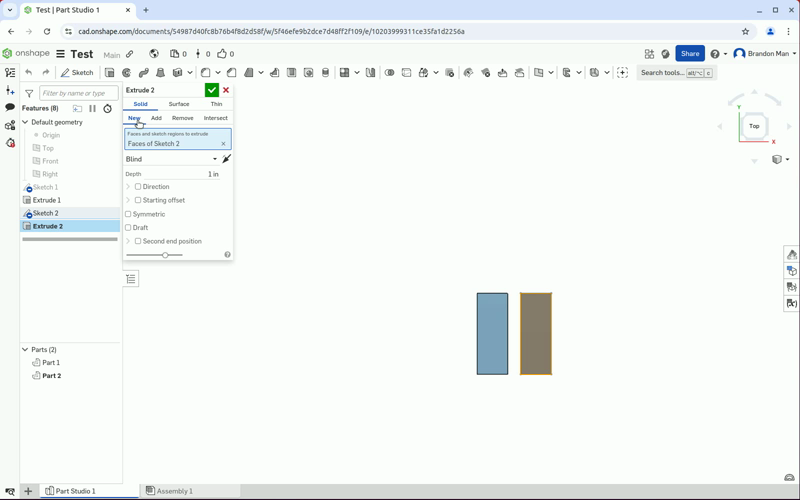
key(tab, 4)
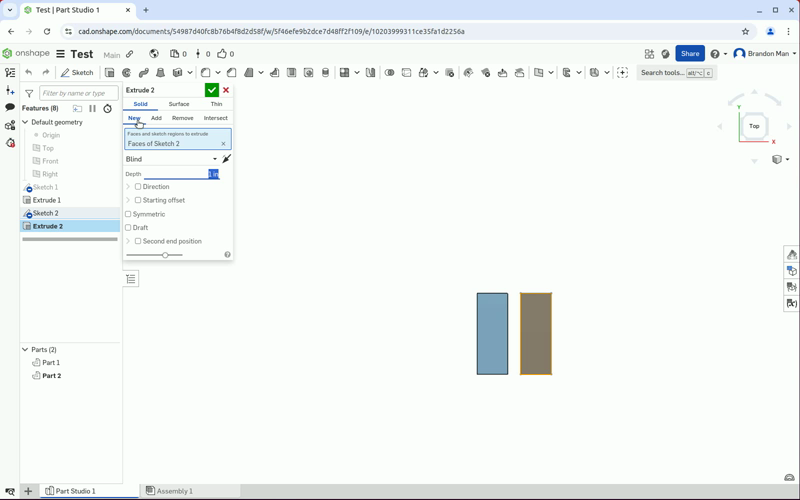
text(0.963)
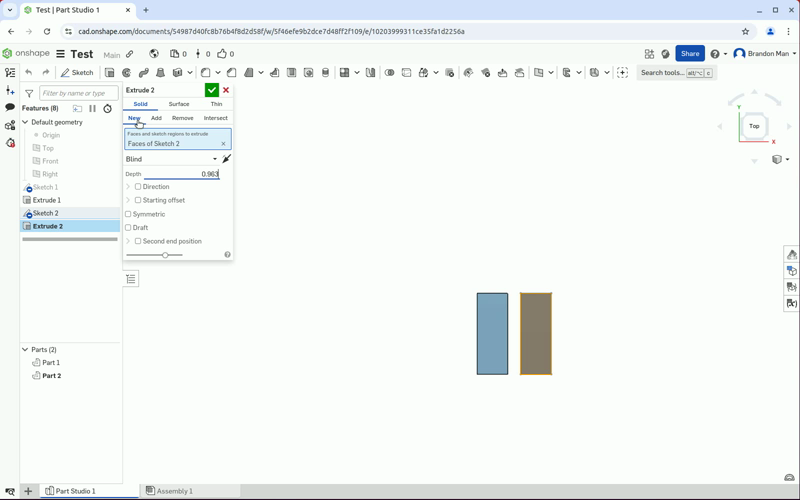
key(enter)
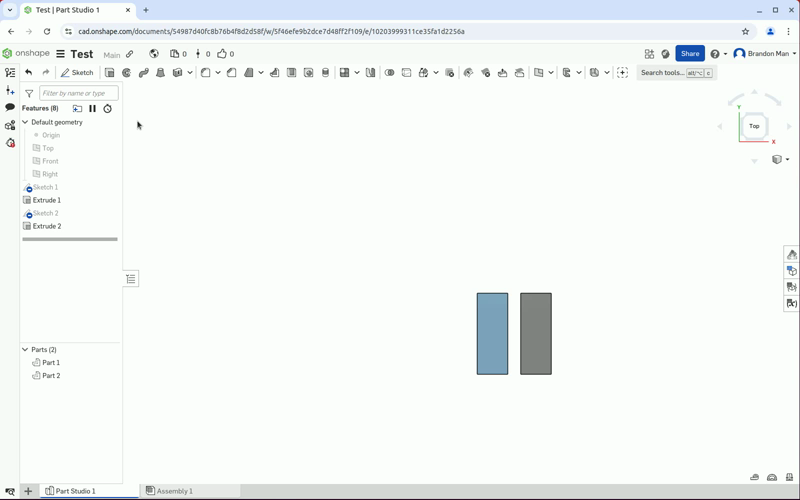
key(shift+h)
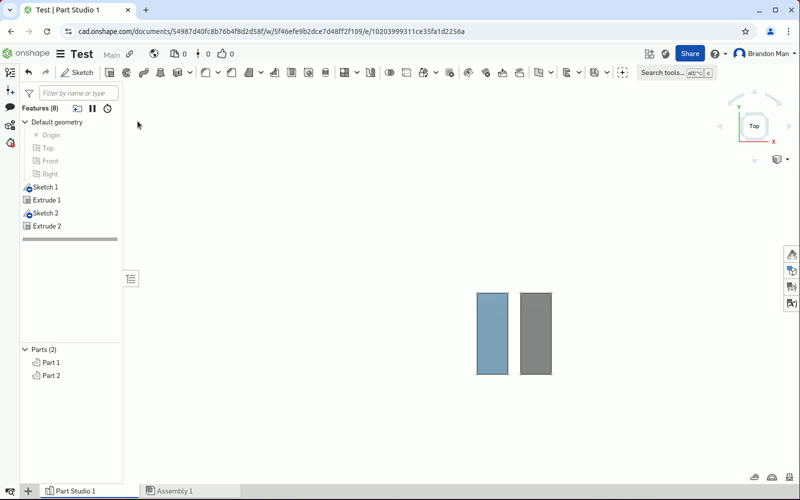
key(shift+h)
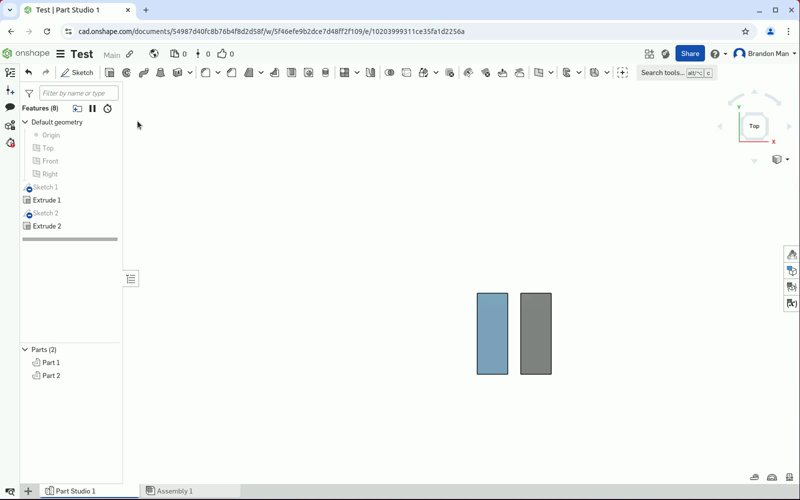
mouse_move(73, 189)
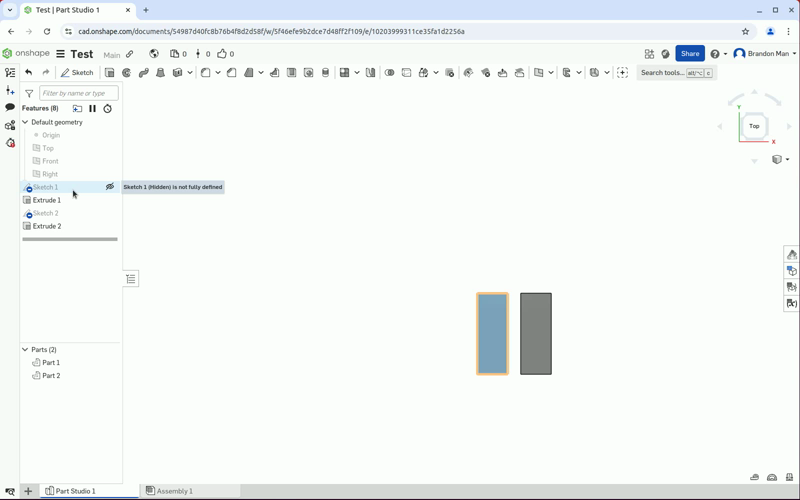
click(73, 189)
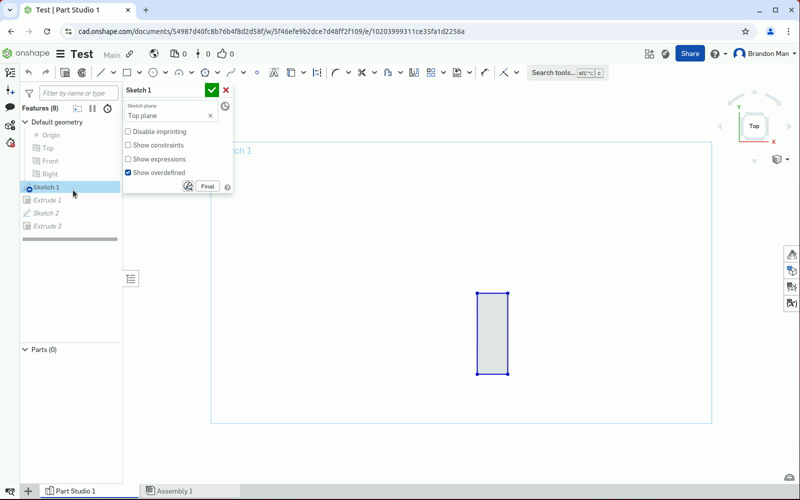
mouse_move(229, 92)
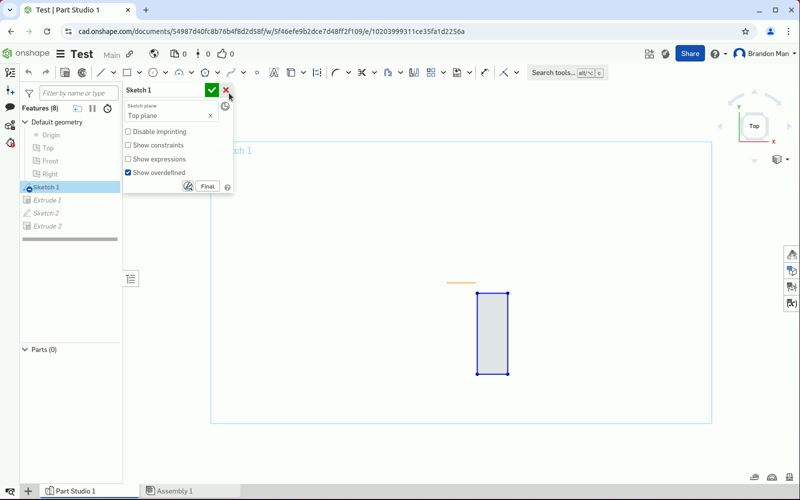
click(229, 92)
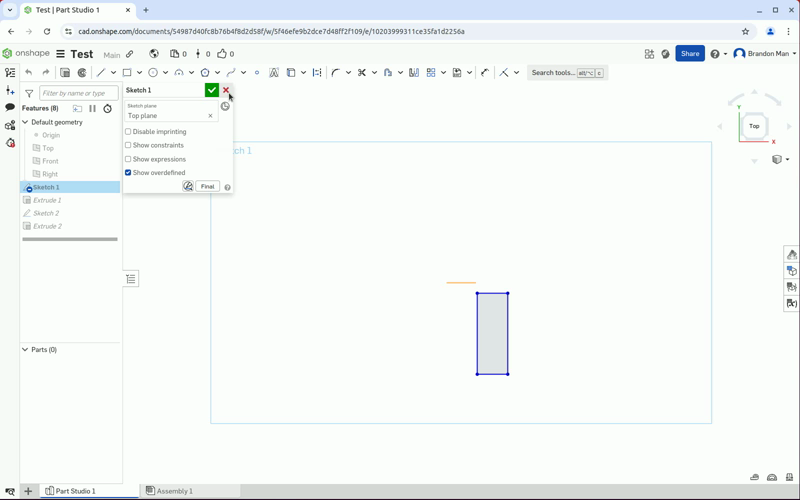
key(shift+s)
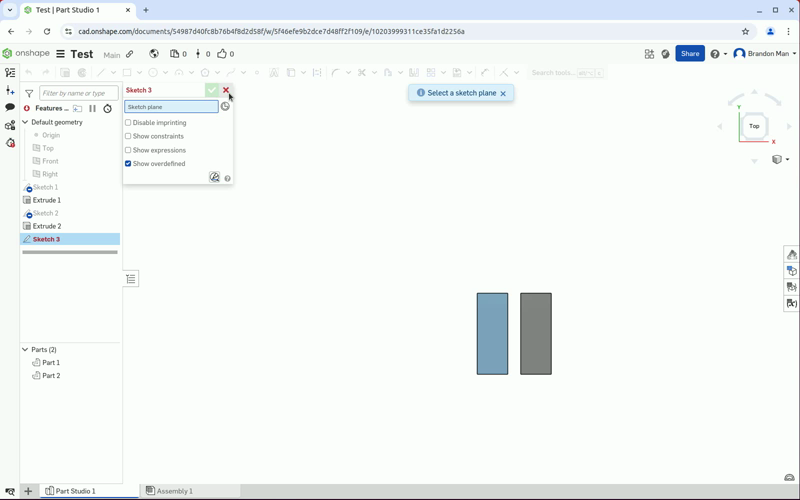
mouse_move(73, 150)
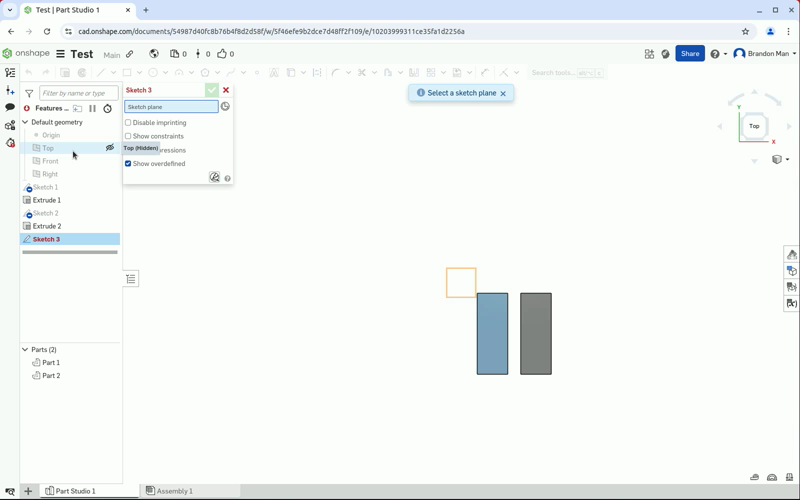
click(73, 150)
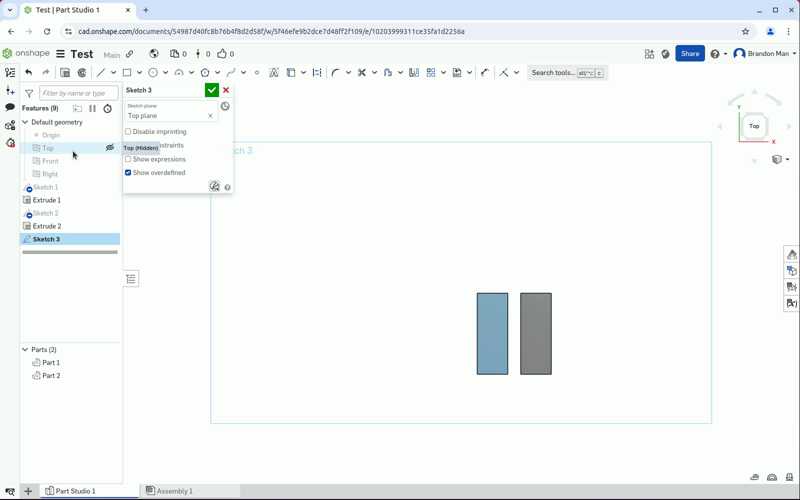
mouse_move(73, 352)
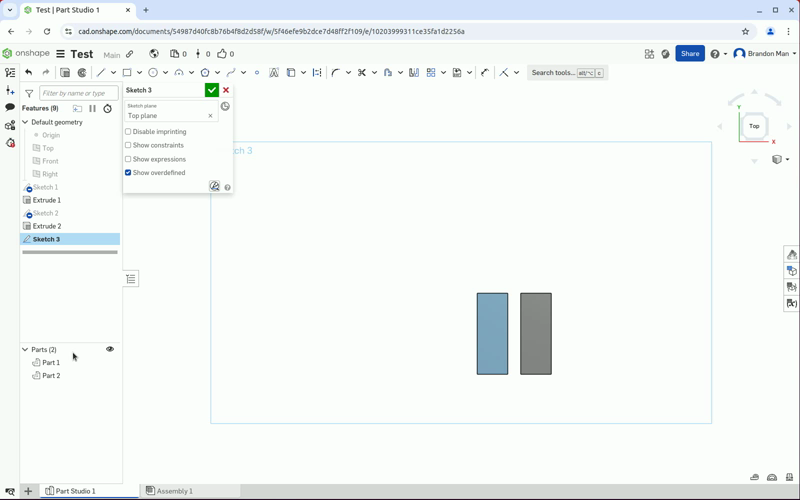
key(y)
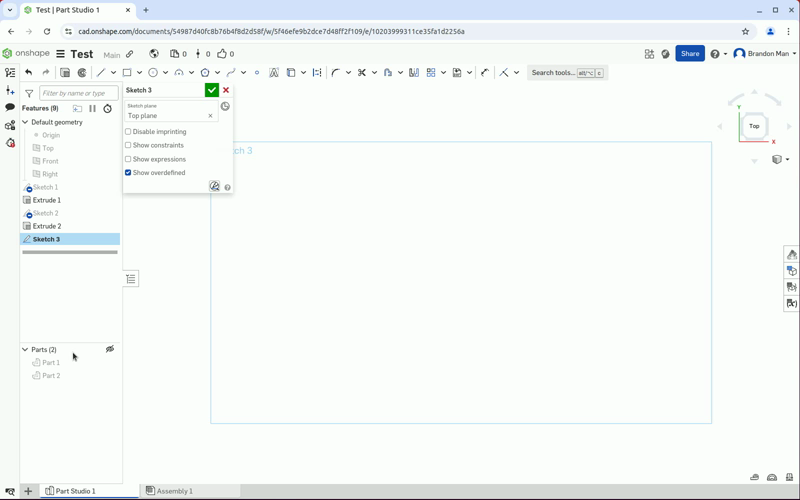
key(c)
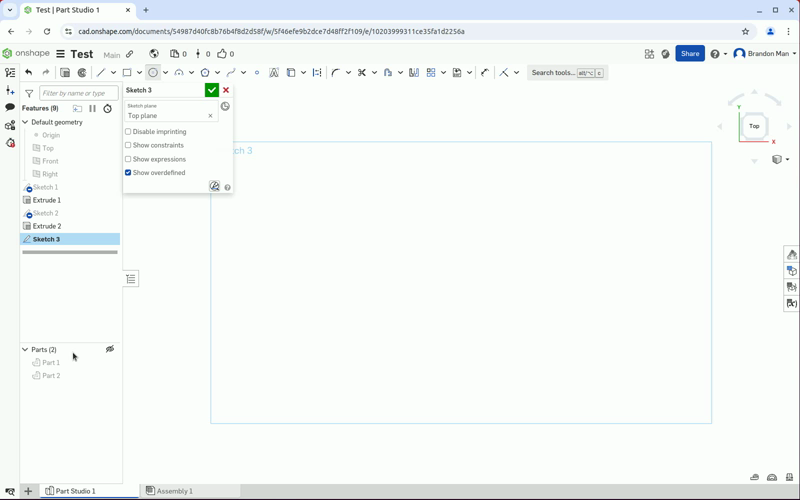
key_down(shift)
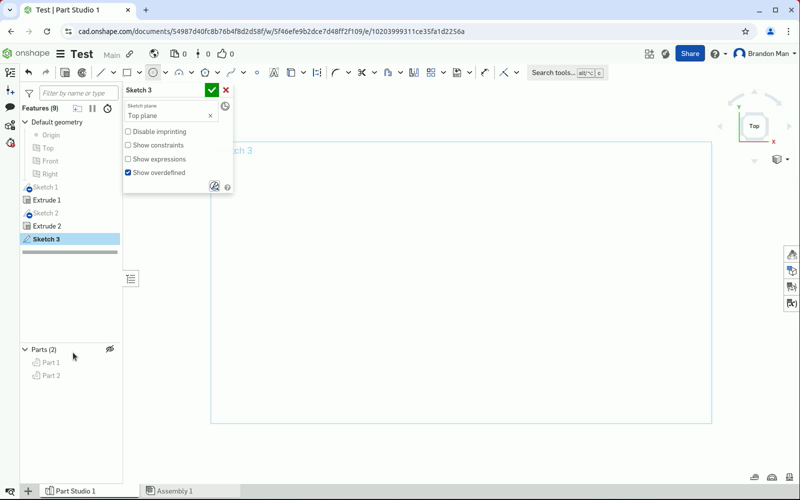
mouse_move(514, 333)
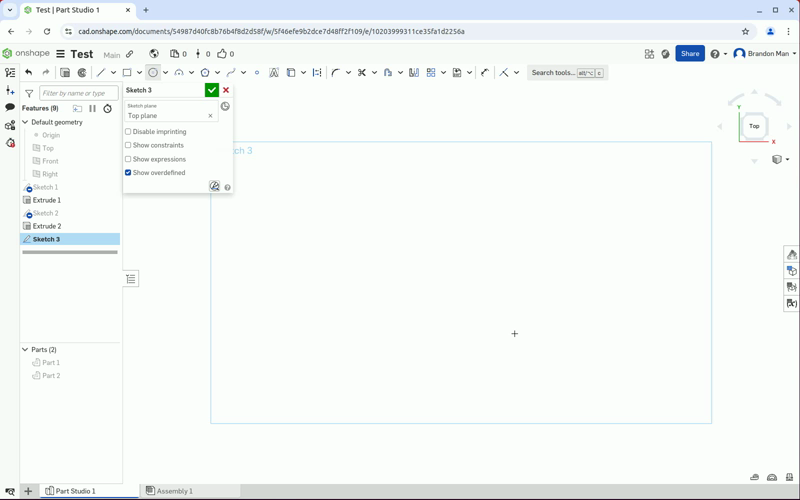
click(514, 333)
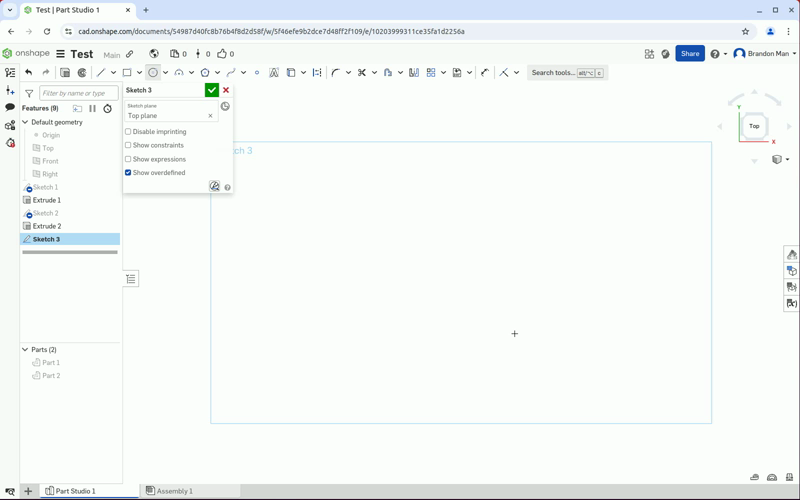
key_up(shift)
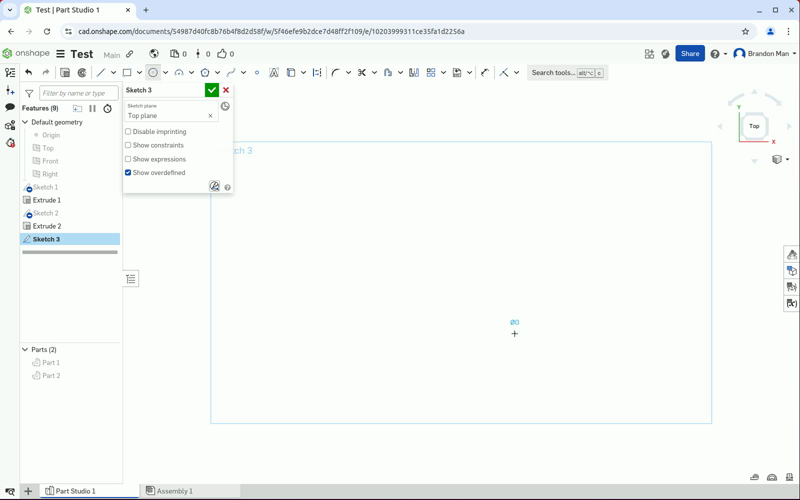
mouse_move(574, 333)
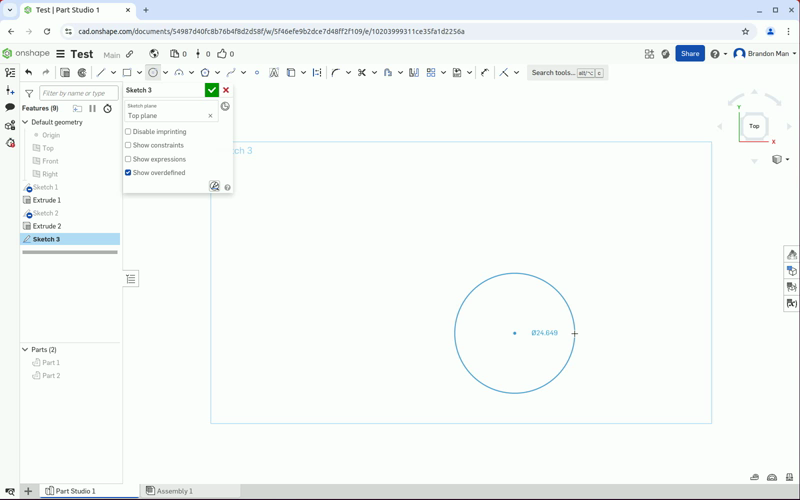
click(574, 333)
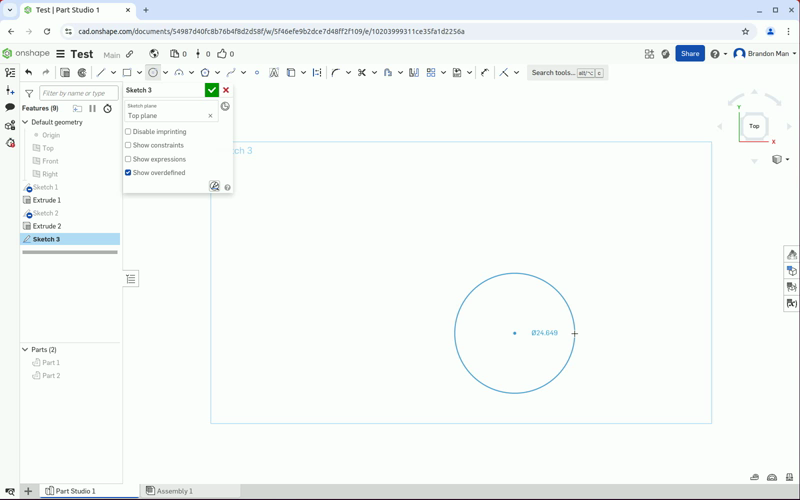
key(esc)
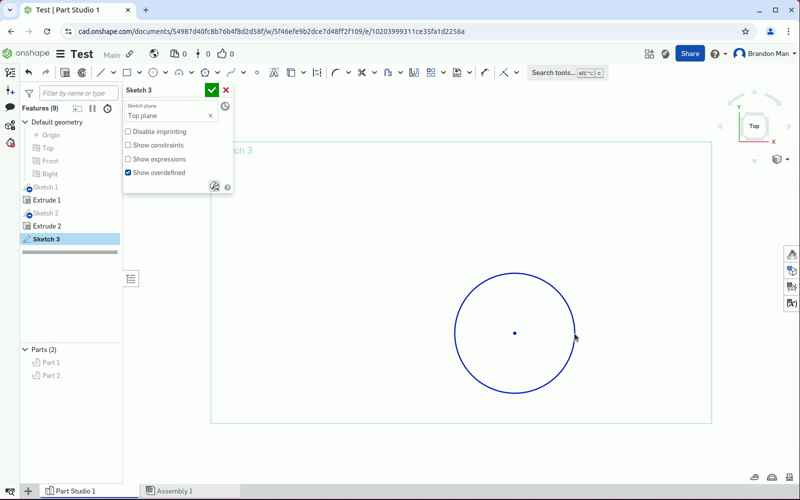
key(l)
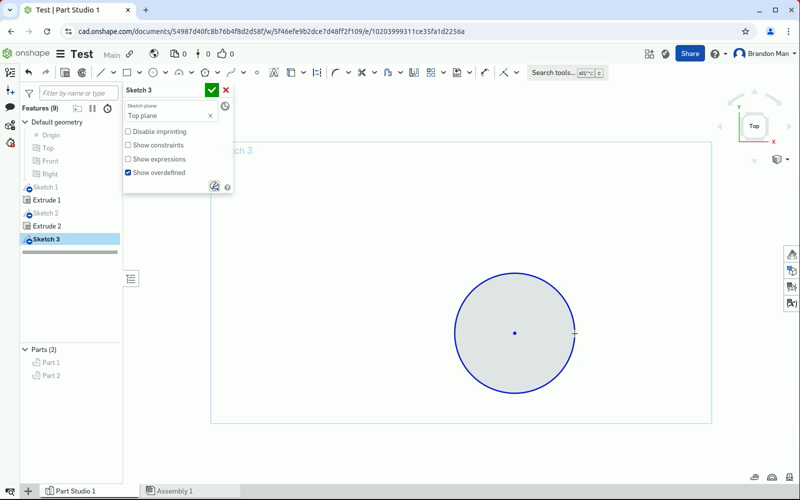
key_down(shift)
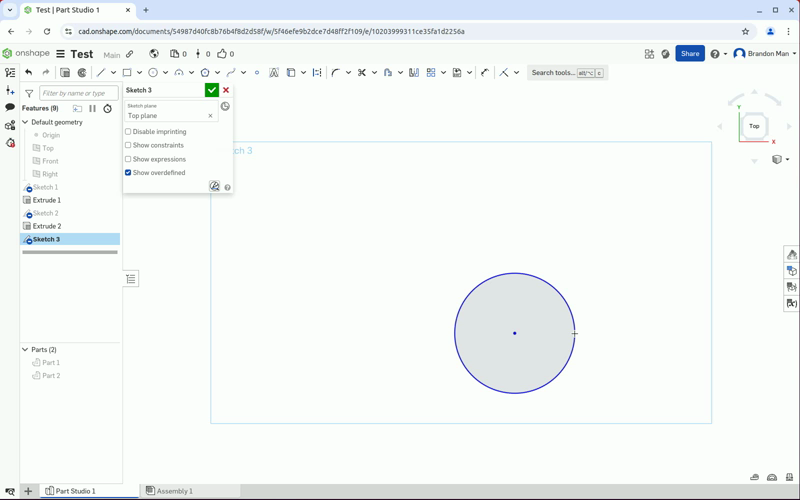
mouse_move(476, 373)
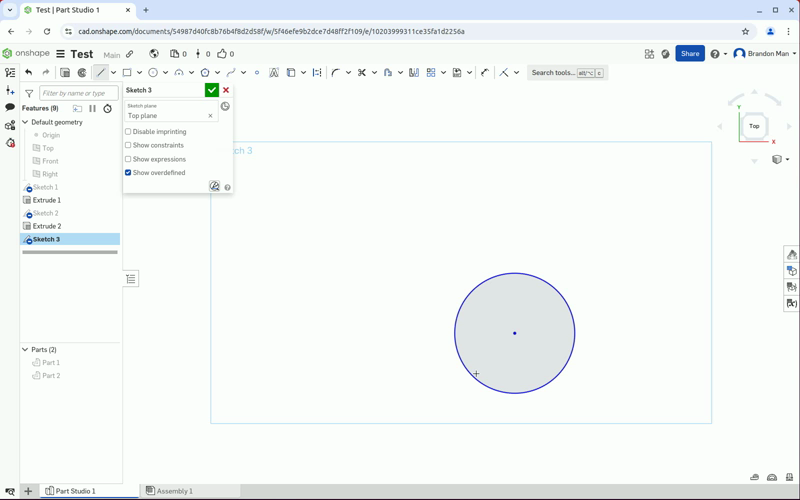
click(476, 373)
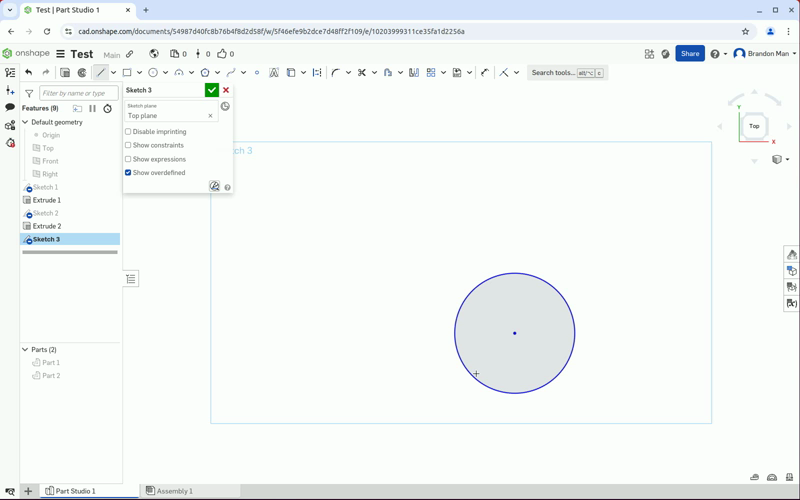
key_up(shift)
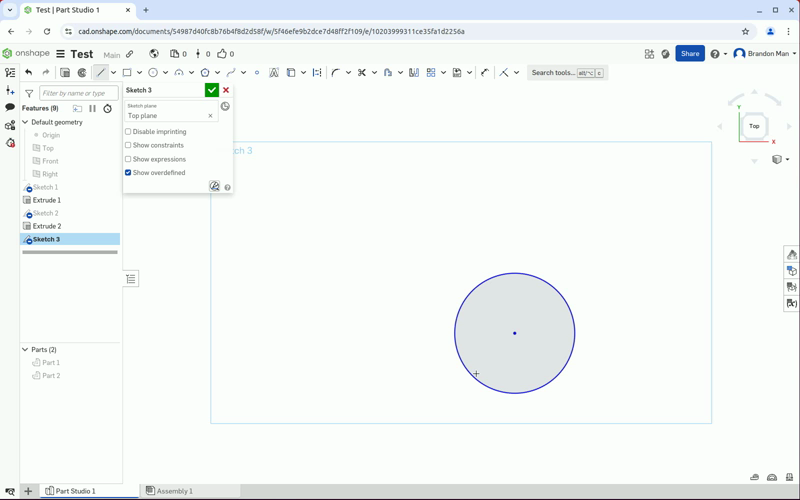
key_down(shift)
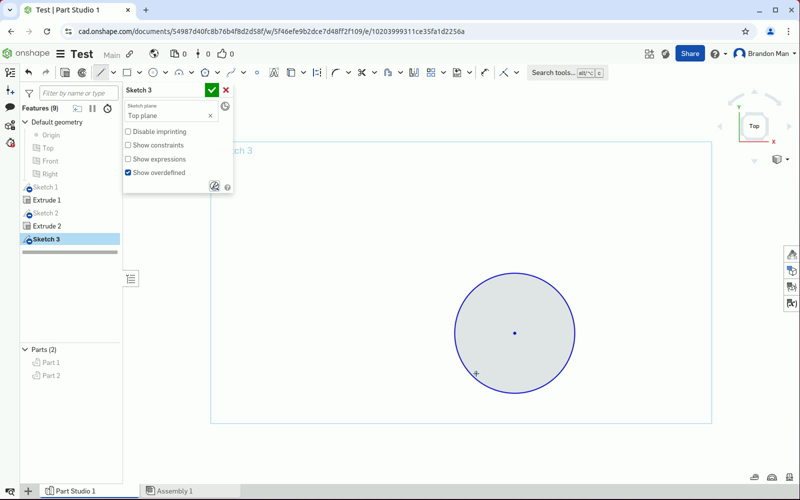
mouse_move(506, 373)
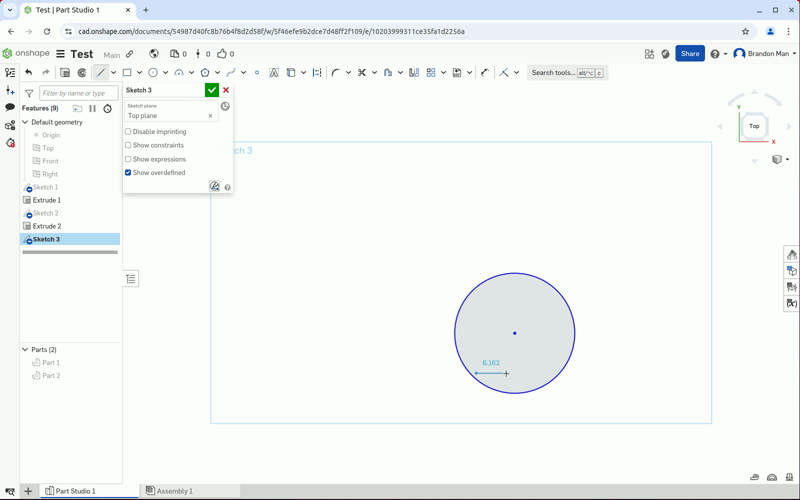
mouse_move(507, 373)
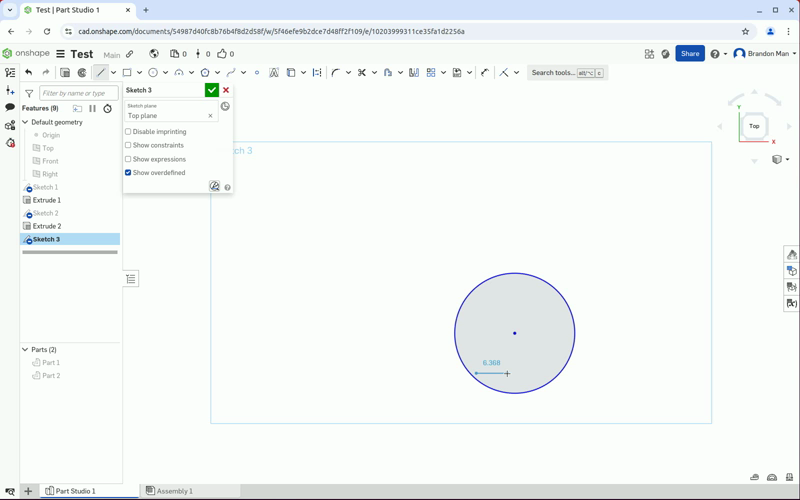
click(507, 373)
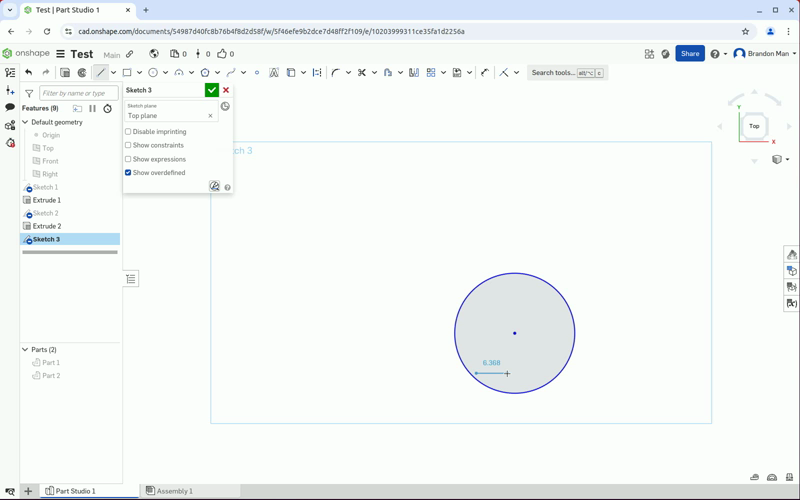
key_up(shift)
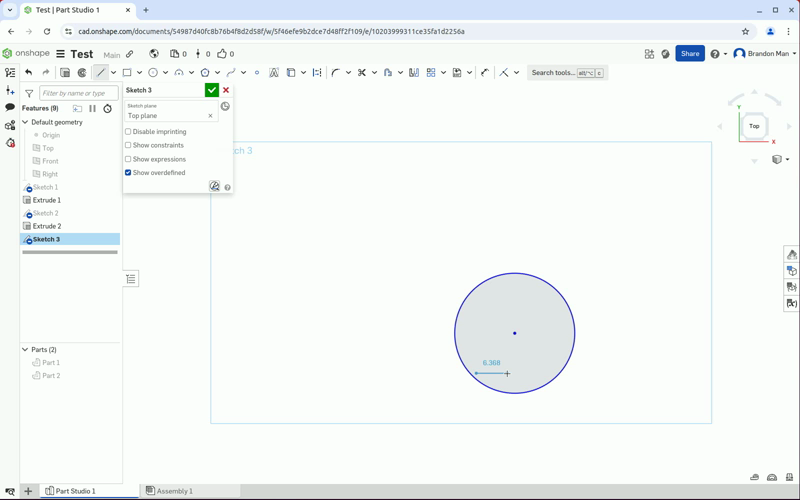
key_down(shift)
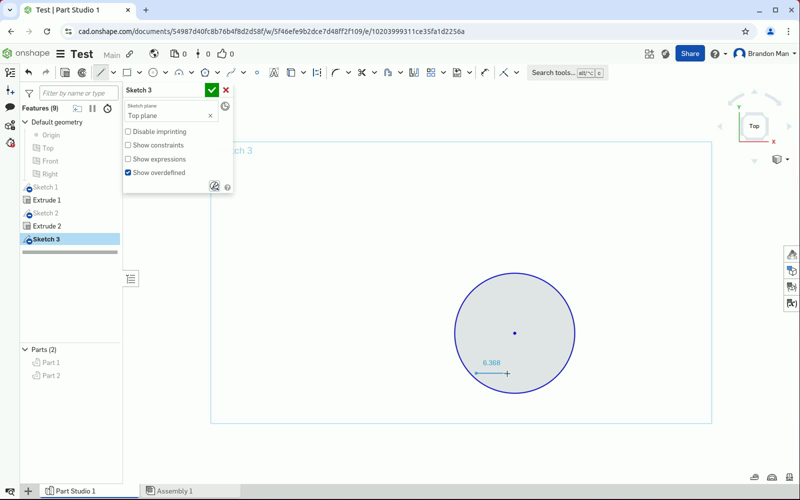
mouse_move(507, 293)
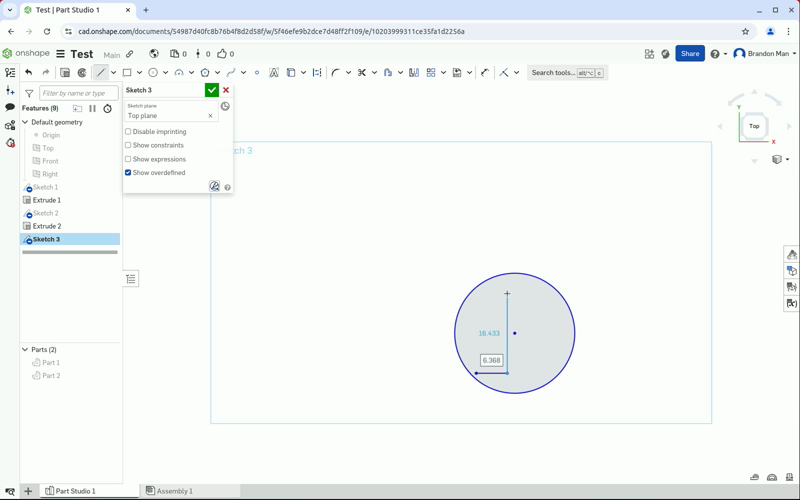
click(507, 293)
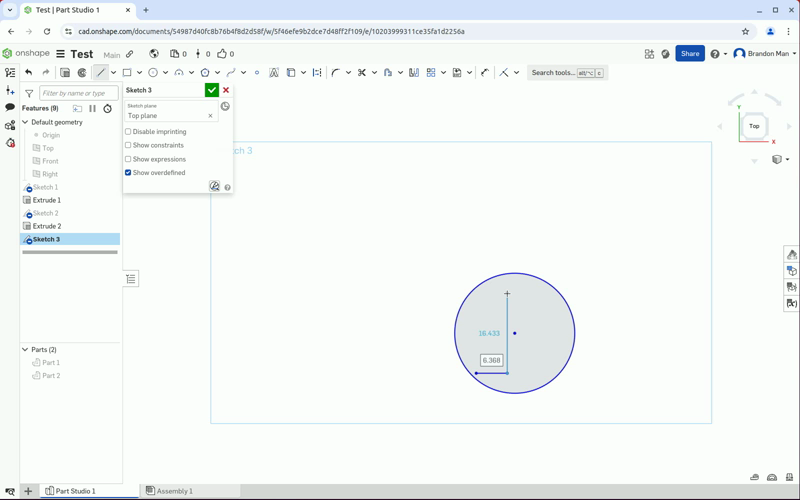
key_up(shift)
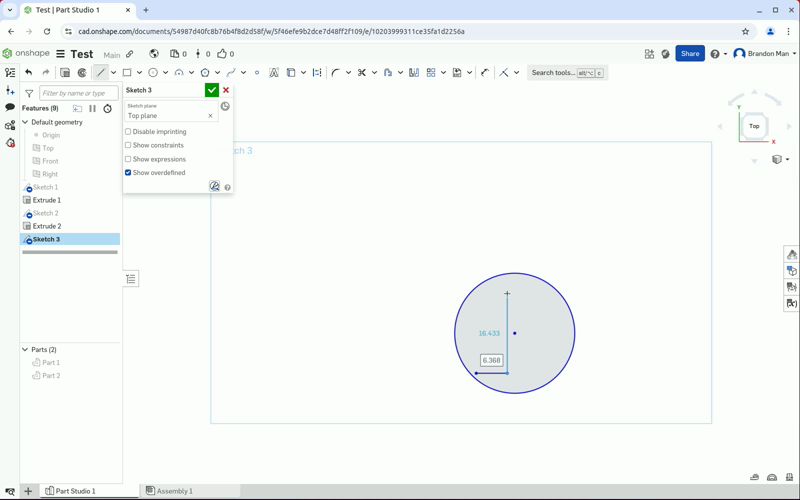
key_down(shift)
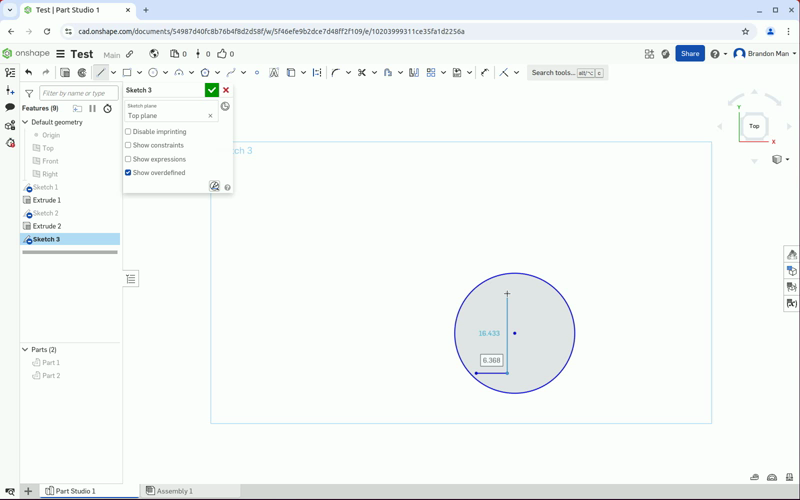
mouse_move(537, 293)
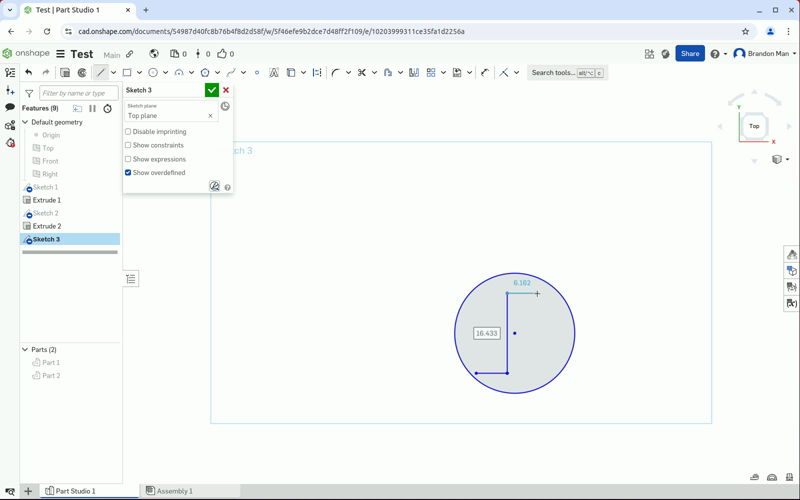
mouse_move(476, 293)
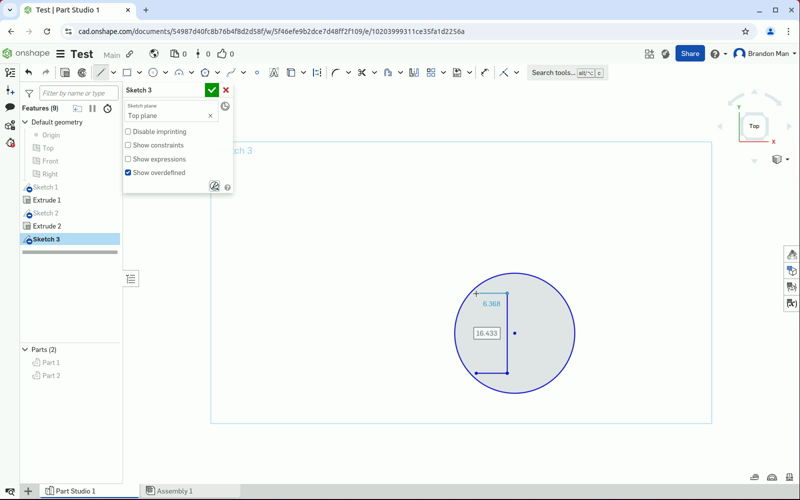
click(476, 293)
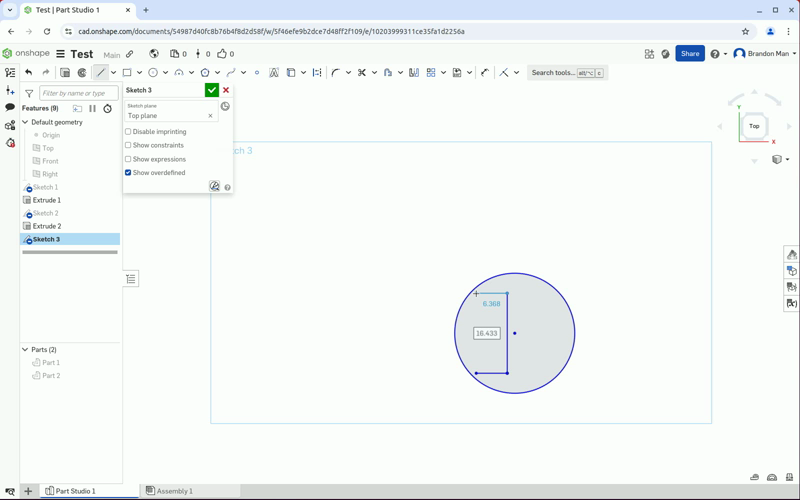
key_up(shift)
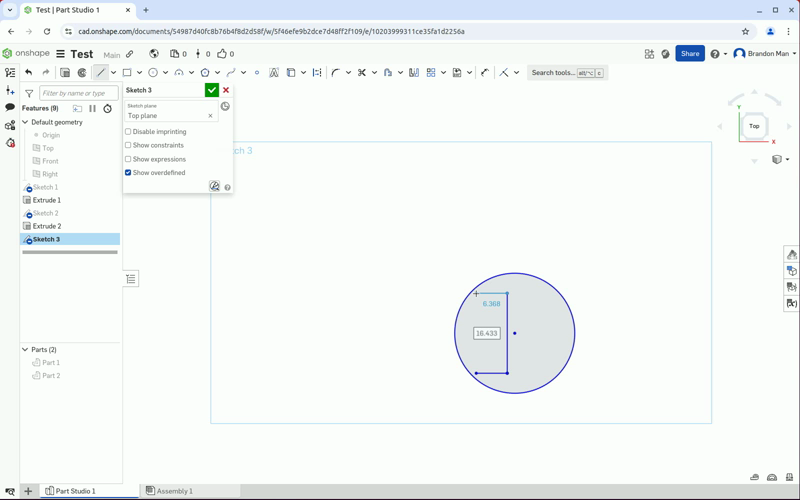
key_down(shift)
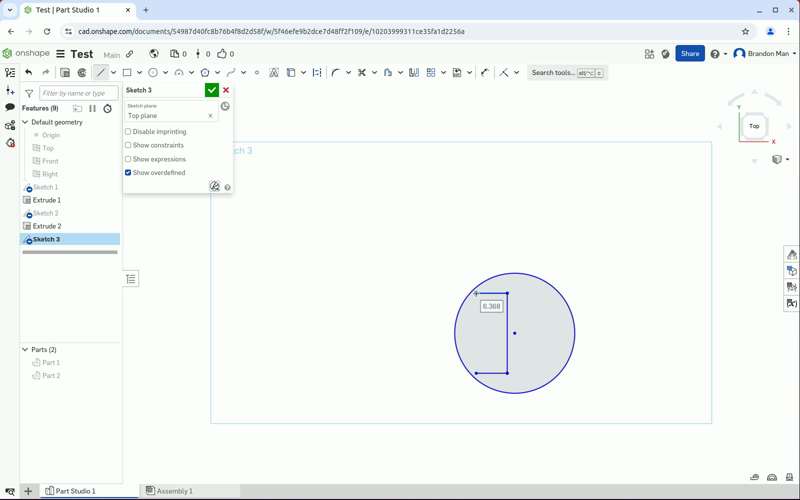
mouse_move(476, 373)
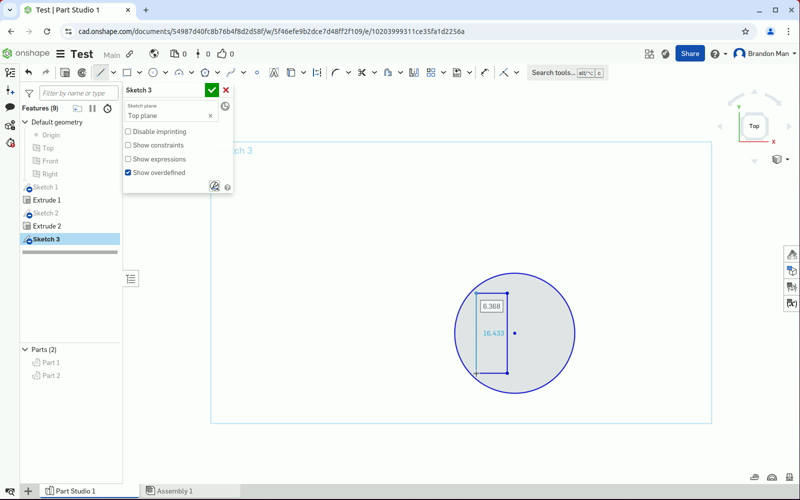
key_up(shift)
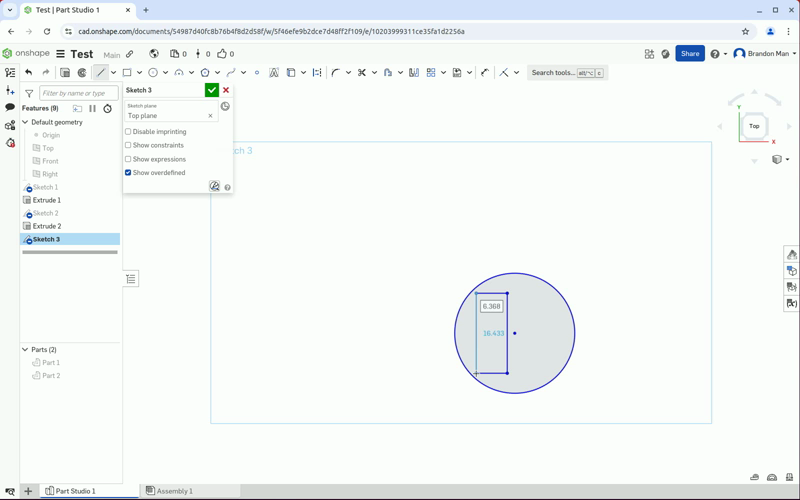
click(476, 373)
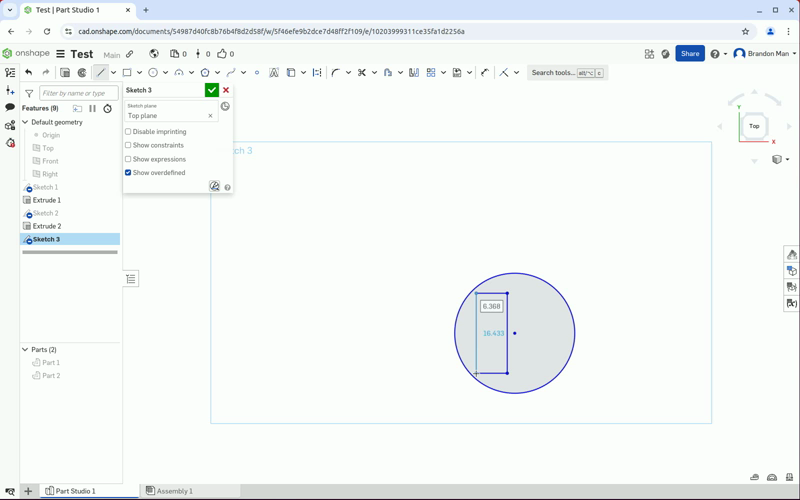
key(esc)
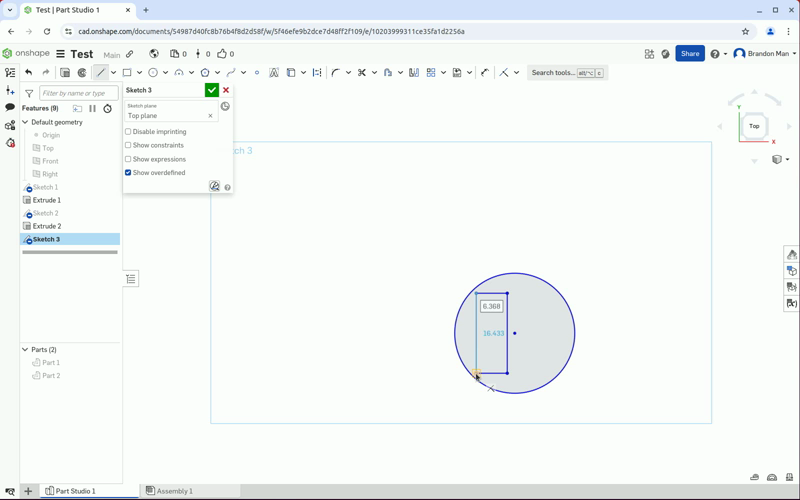
key(l)
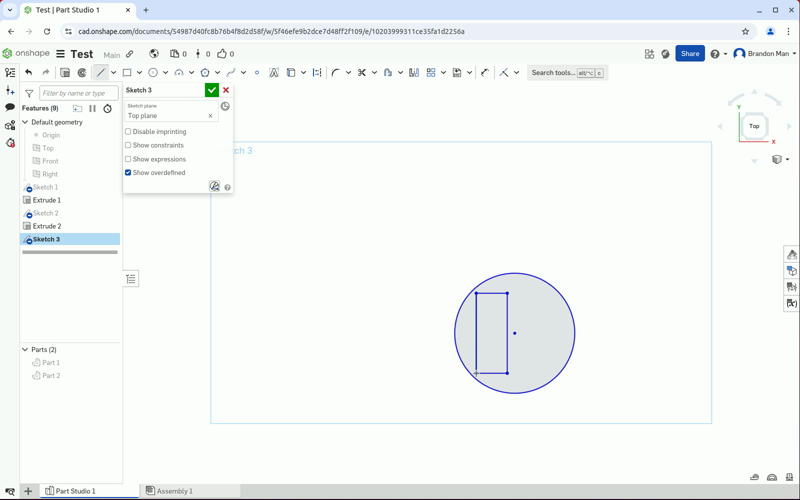
key_down(shift)
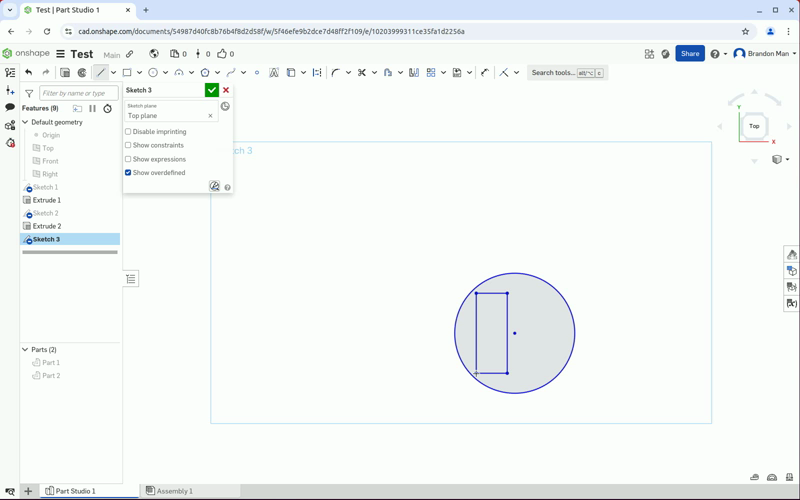
mouse_move(520, 373)
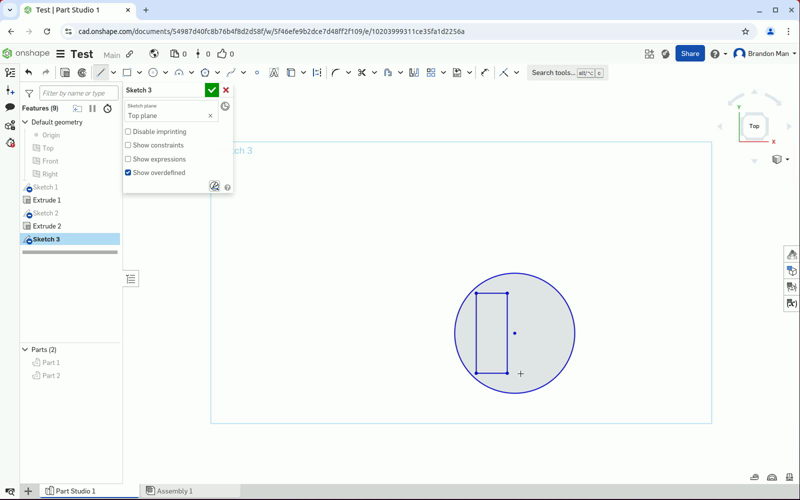
click(520, 373)
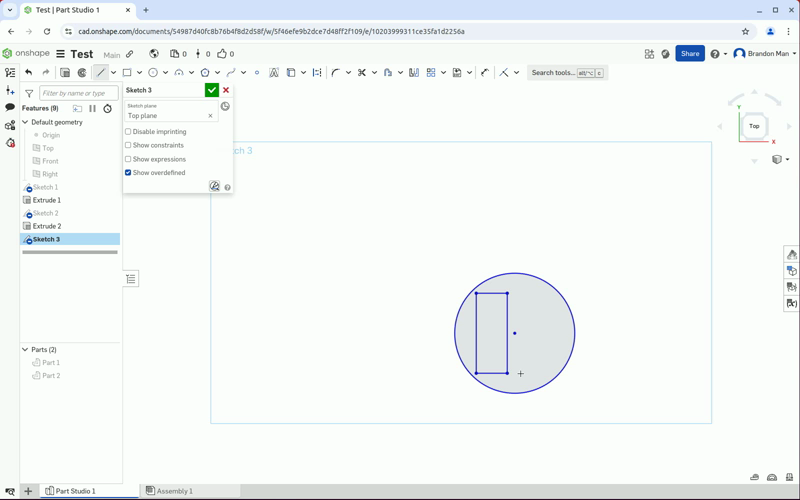
key_up(shift)
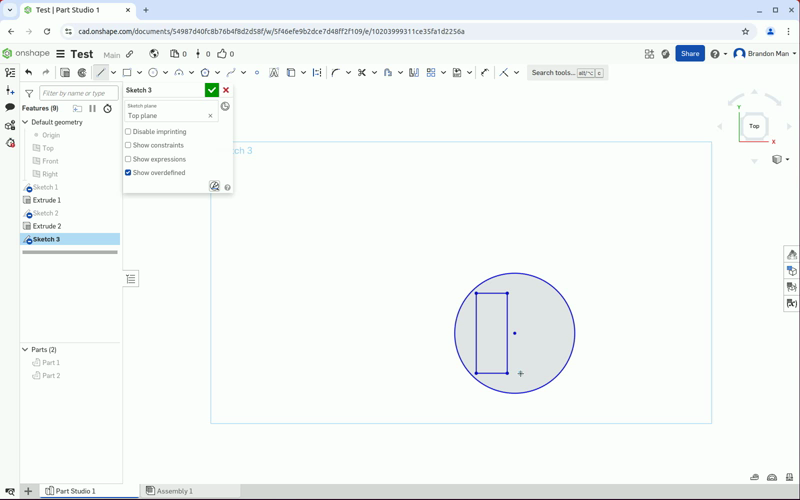
key_down(shift)
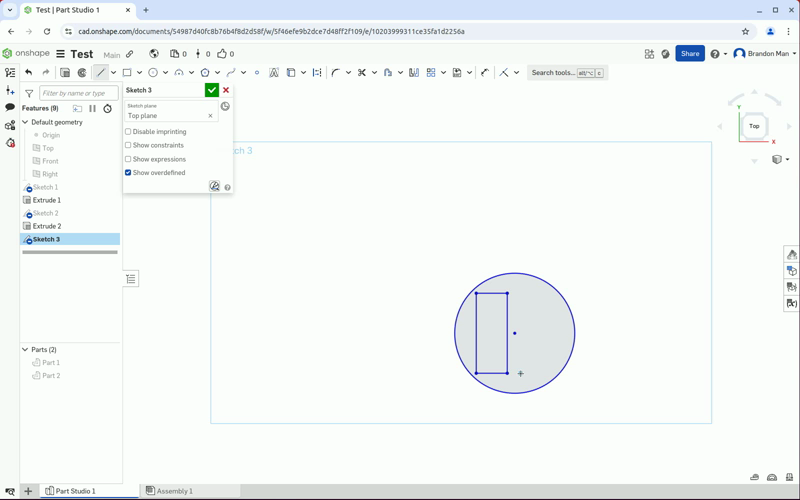
mouse_move(550, 373)
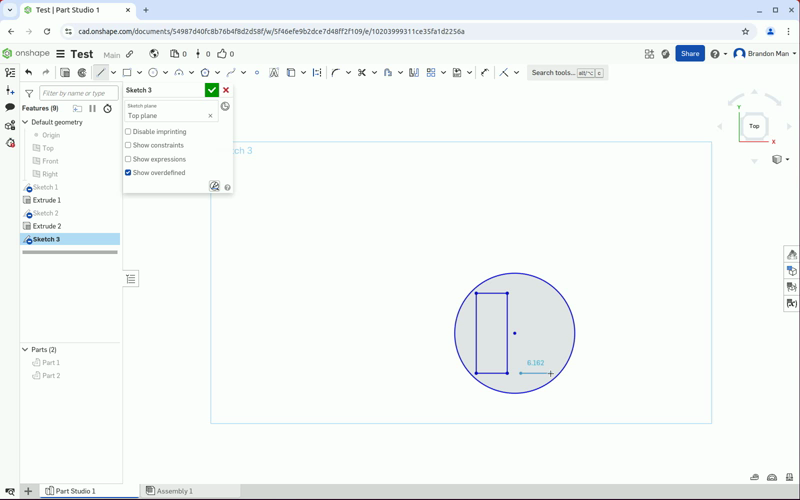
mouse_move(552, 373)
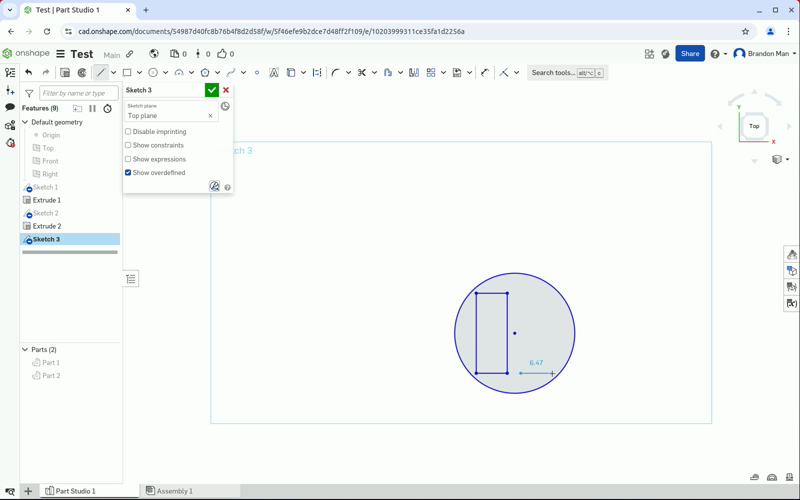
click(552, 373)
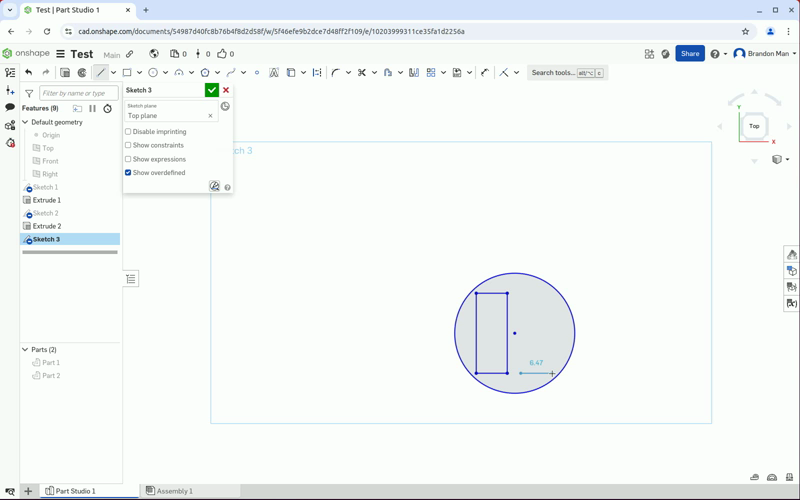
key_up(shift)
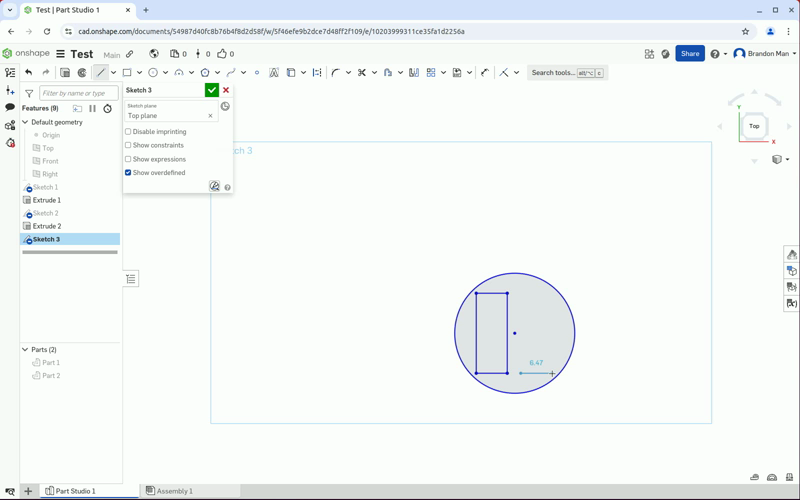
key_down(shift)
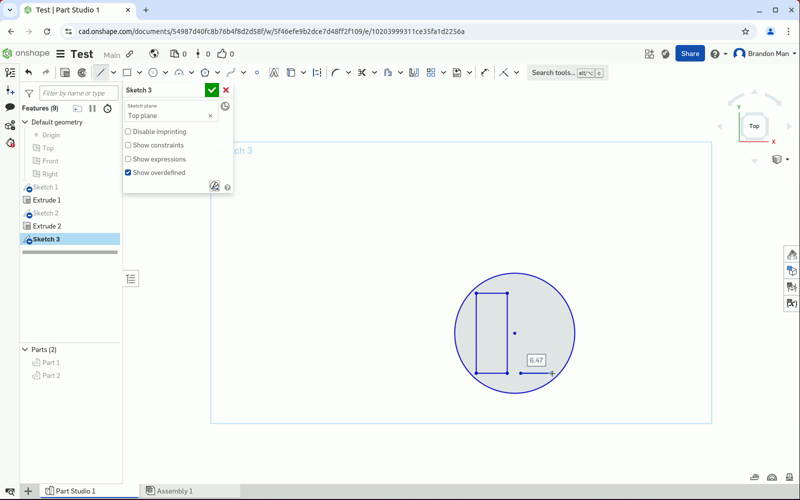
mouse_move(552, 293)
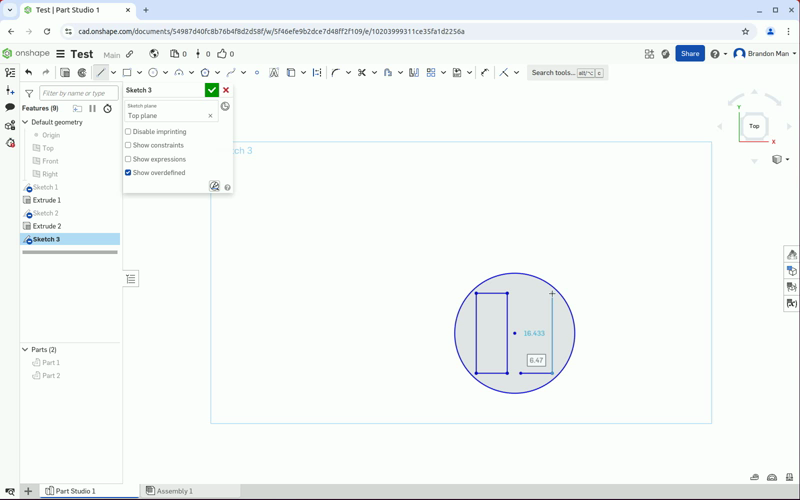
click(552, 293)
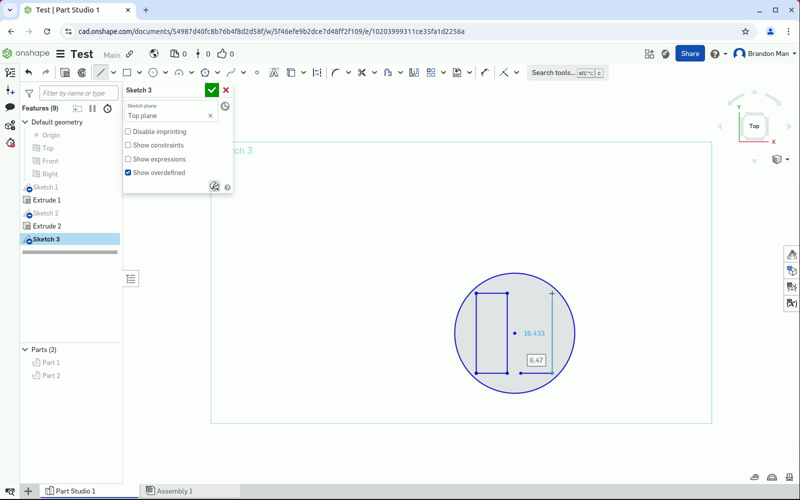
key_up(shift)
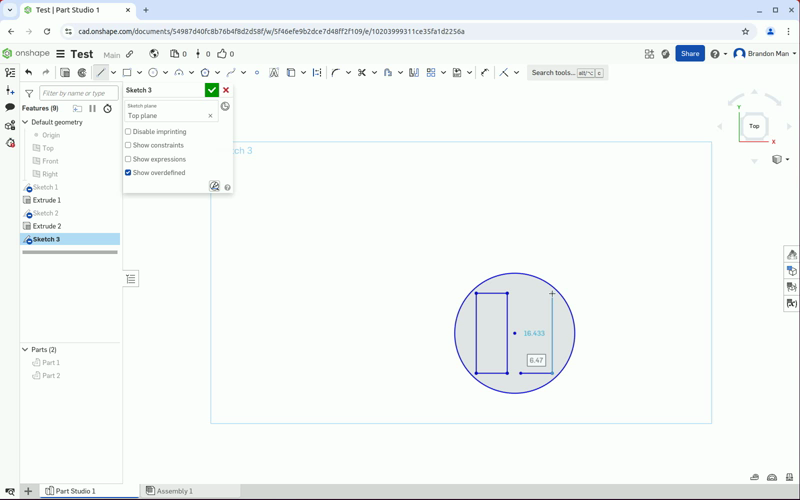
key_down(shift)
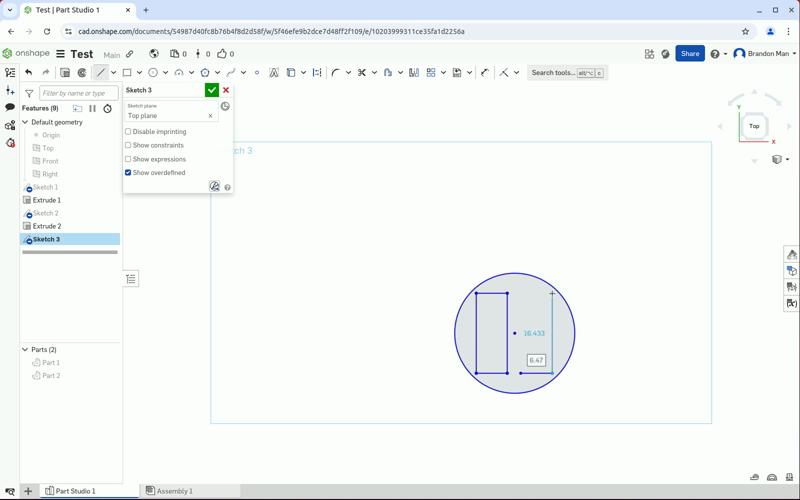
mouse_move(582, 293)
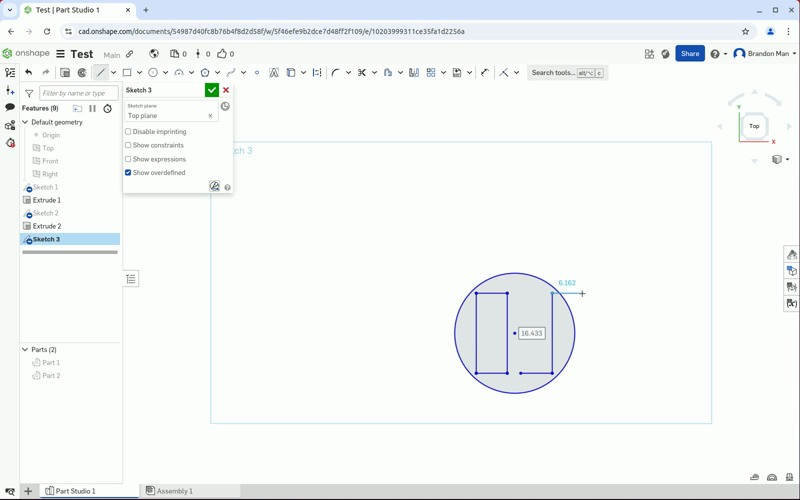
mouse_move(520, 293)
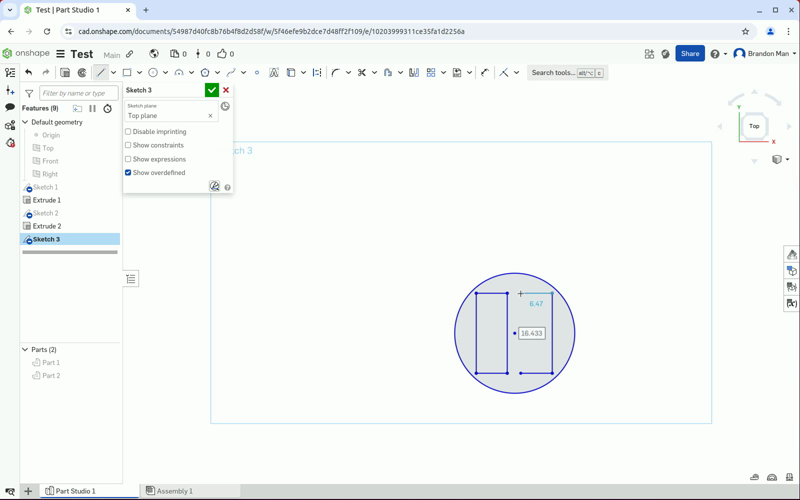
click(520, 293)
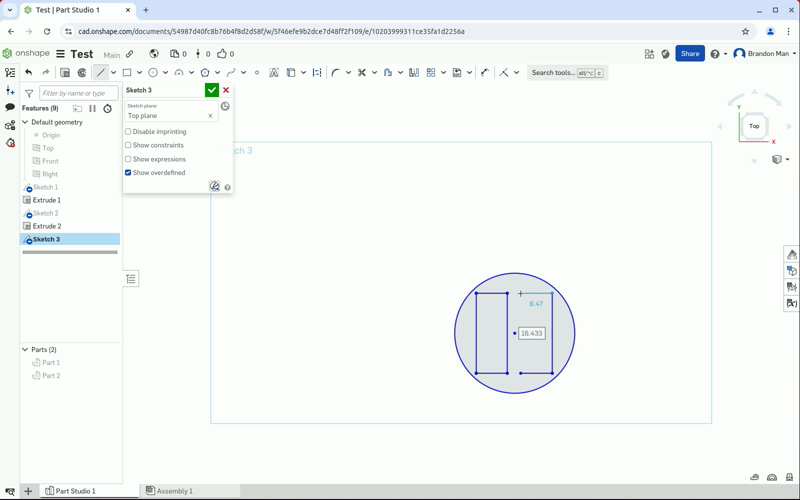
key_up(shift)
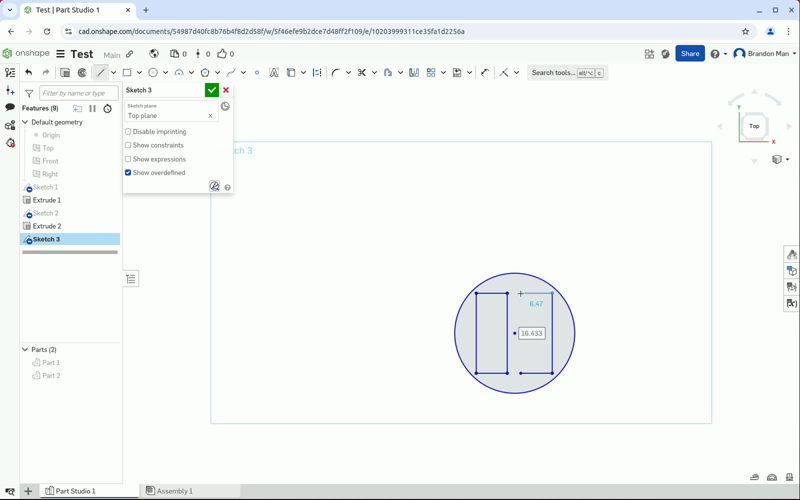
key_down(shift)
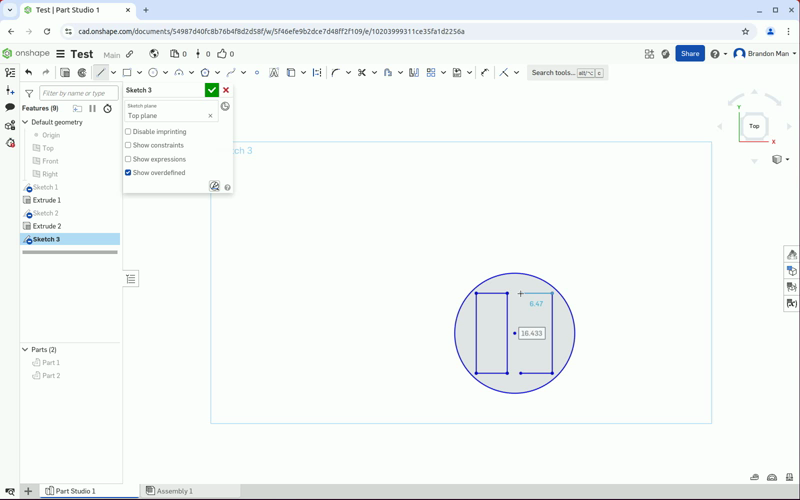
mouse_move(520, 373)
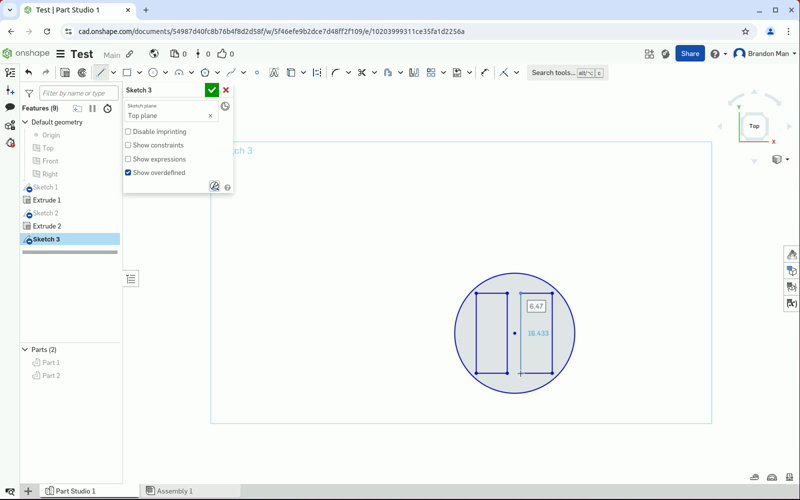
key_up(shift)
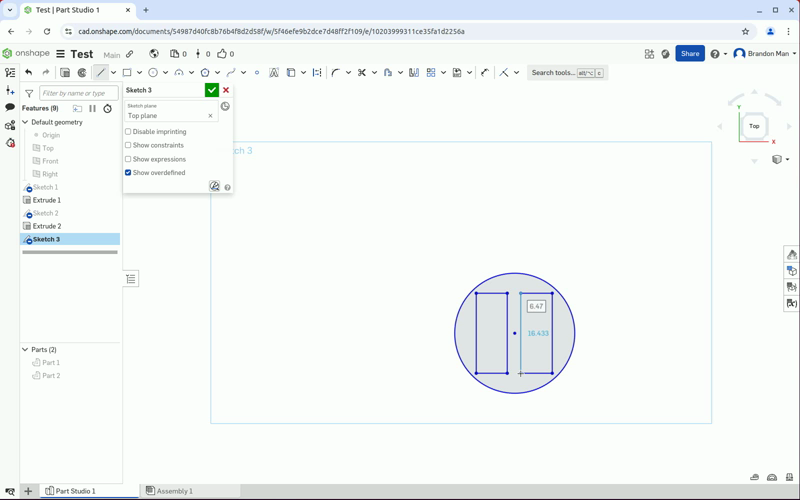
click(520, 373)
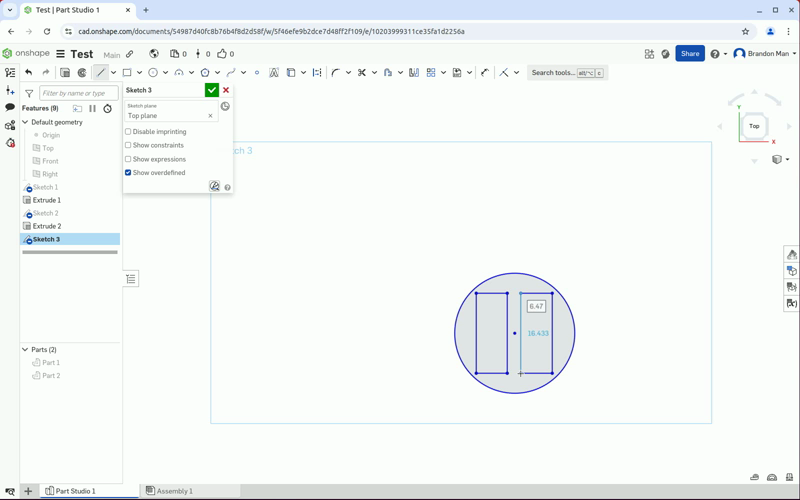
key(esc)
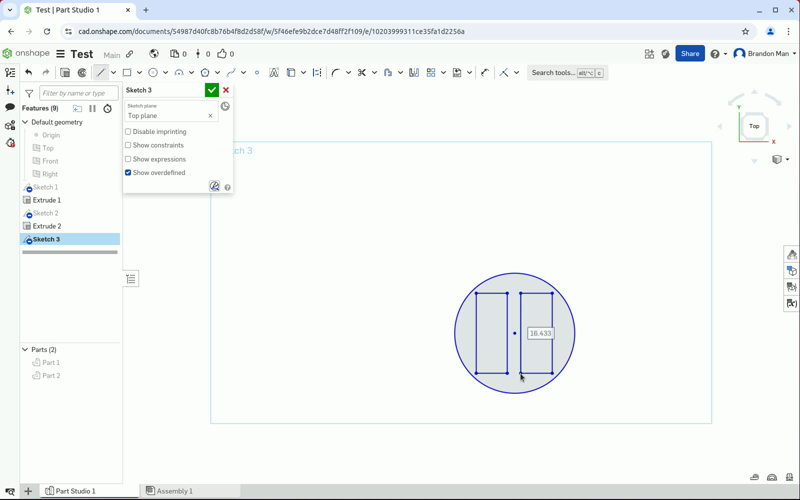
mouse_move(557, 313)
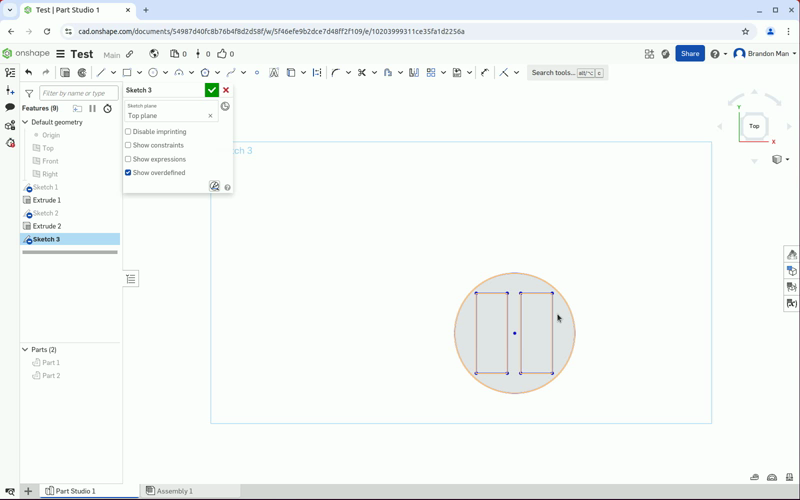
click(557, 313)
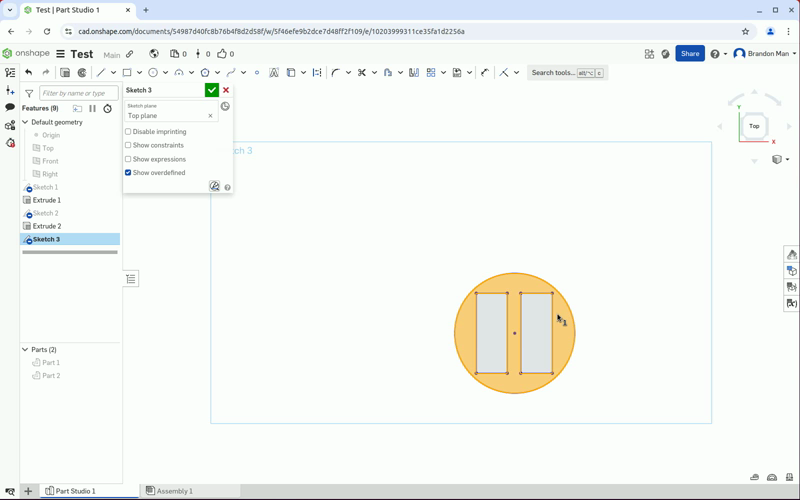
mouse_move(73, 352)
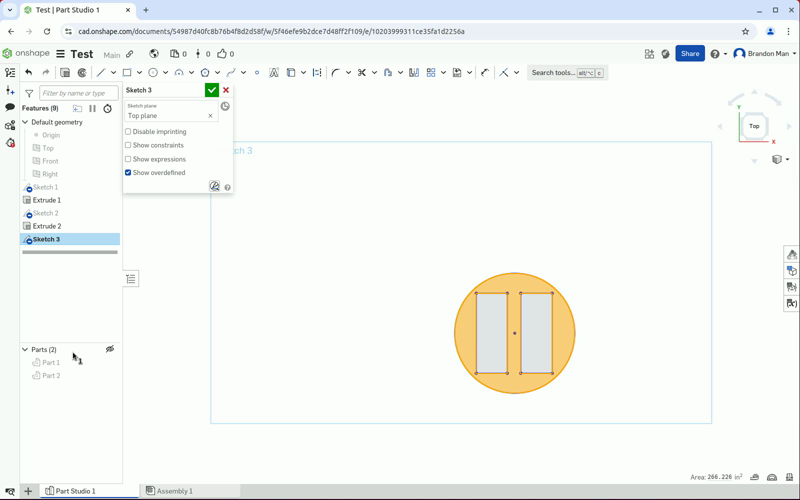
key(shift+y)
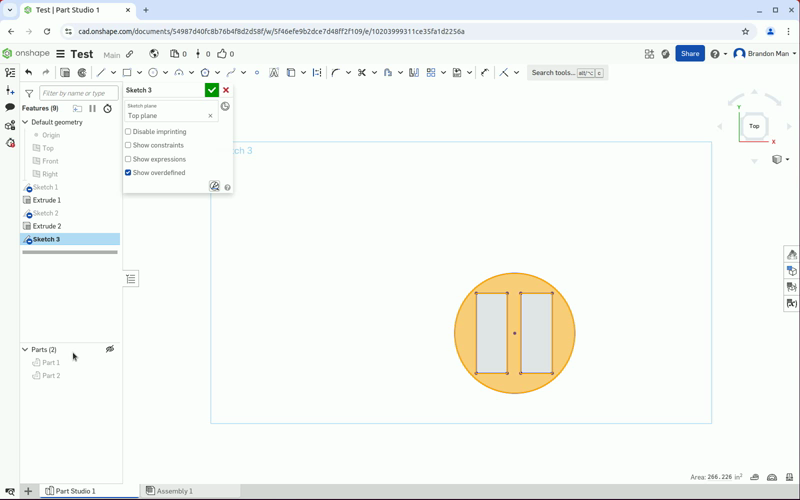
key(shift+e)
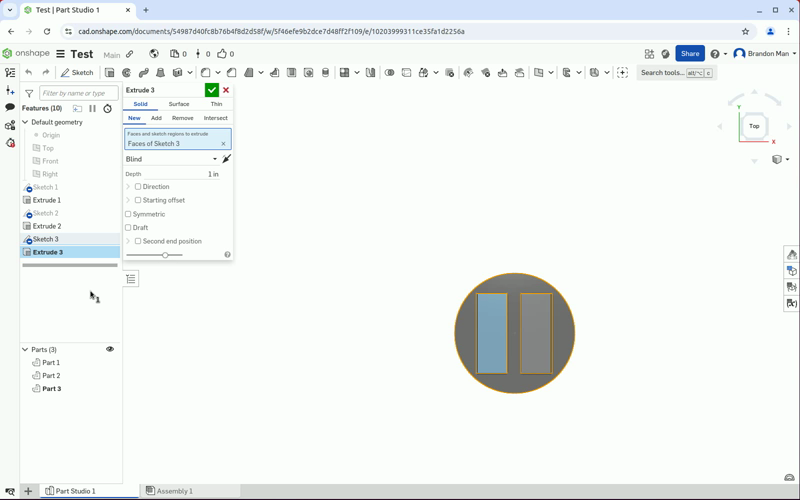
mouse_move(143, 106)
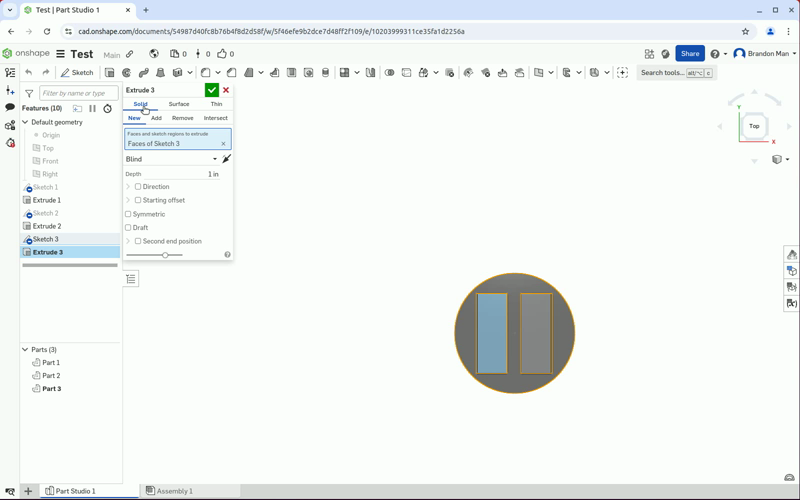
click(143, 106)
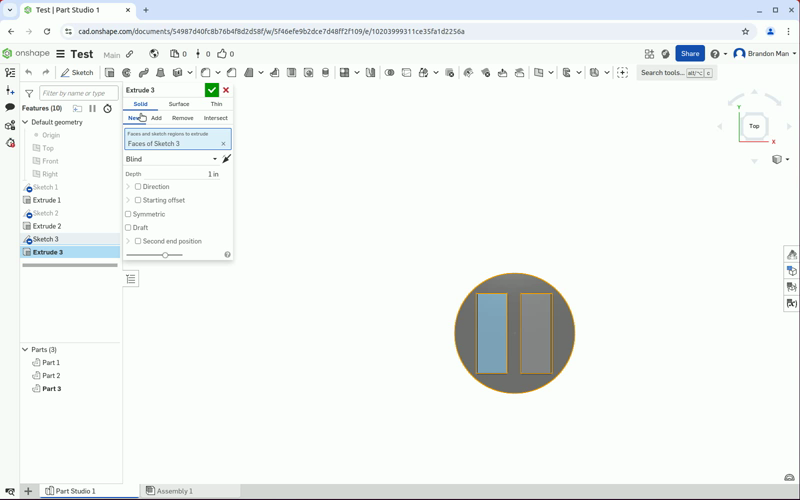
mouse_move(137, 120)
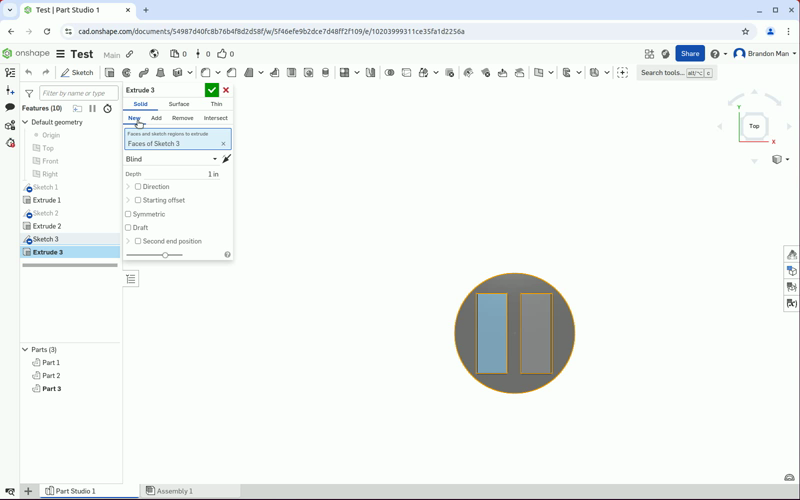
click(137, 120)
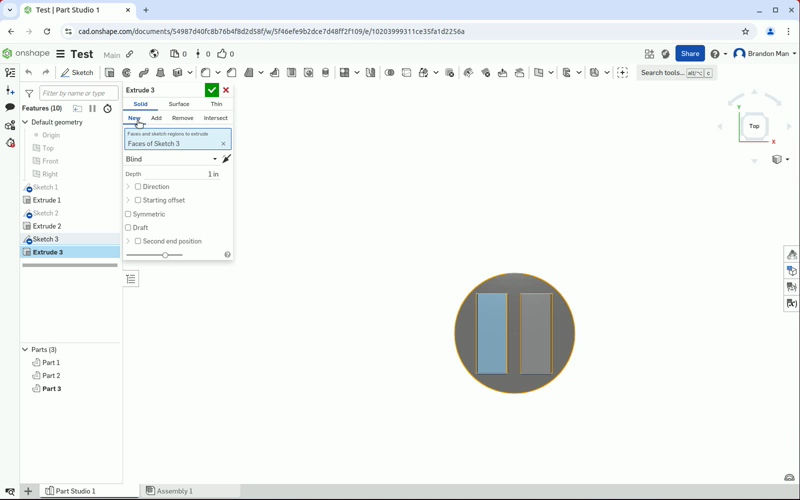
key(tab, 4)
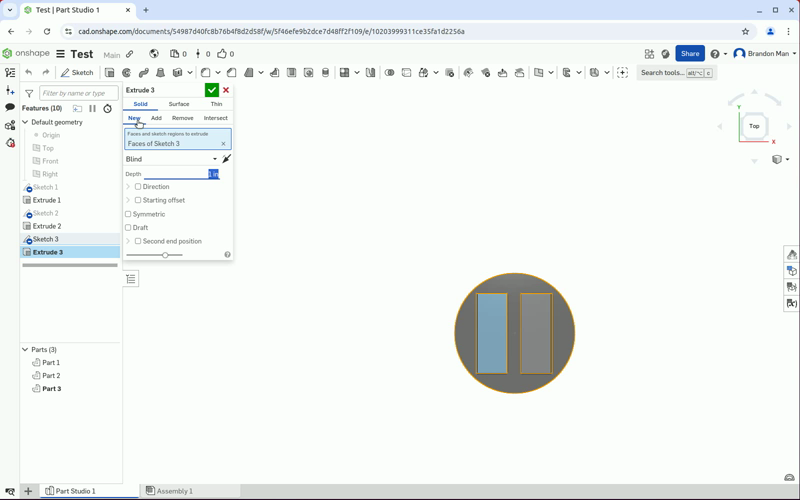
text(1.926)
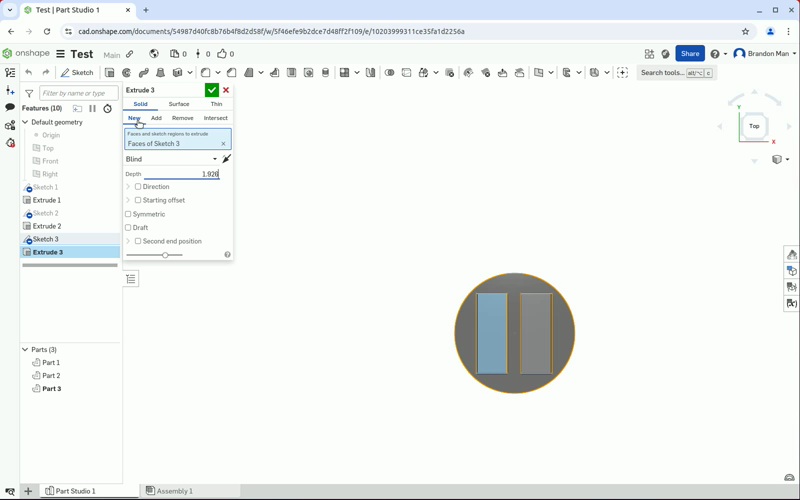
key(enter)
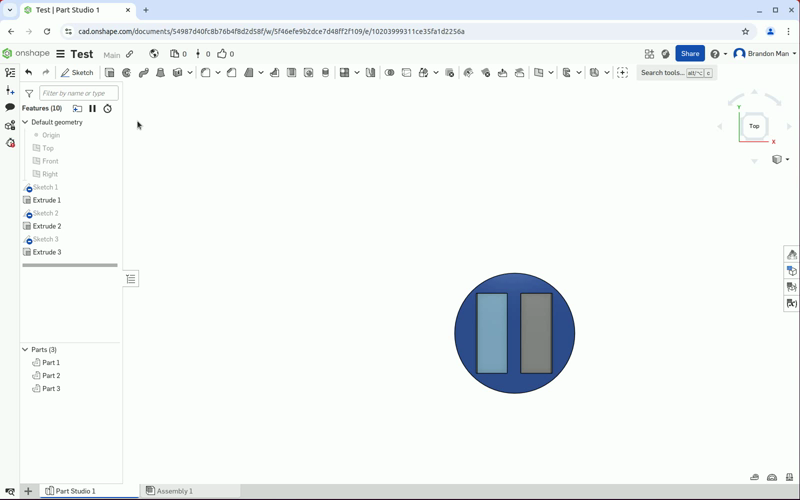
key(shift+h)
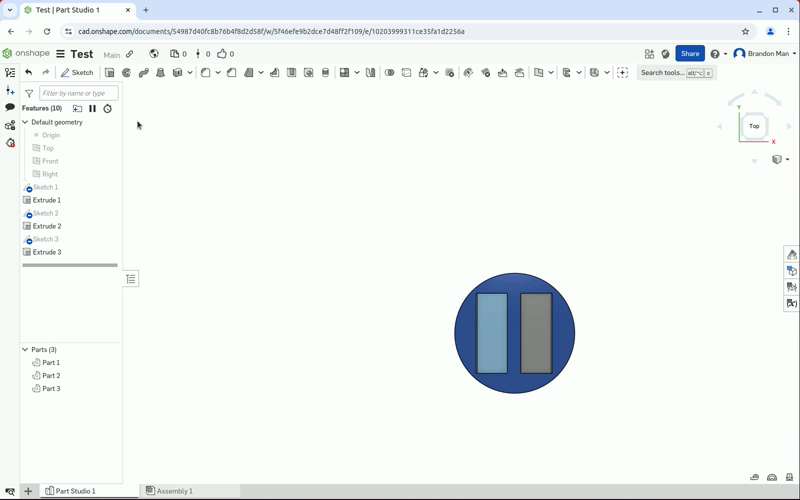
key(shift+h)
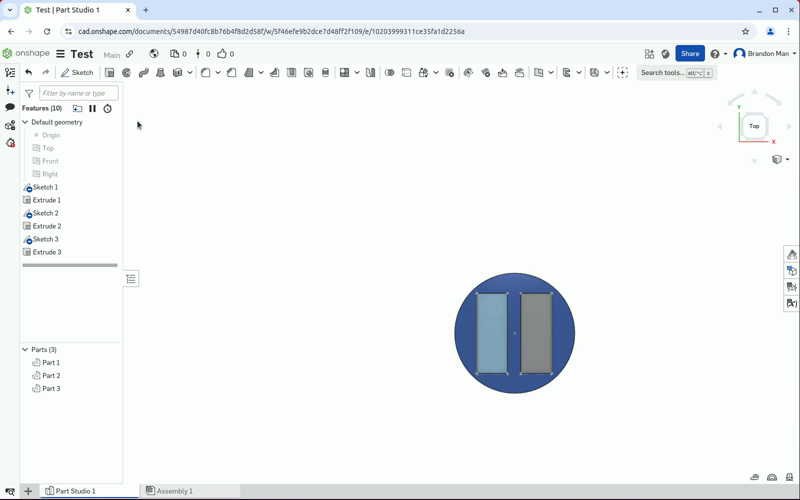
key(shift+7)
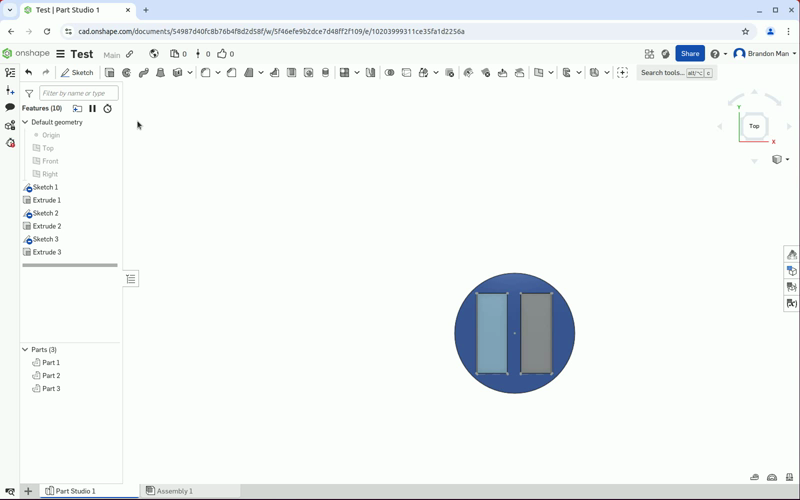
key(up, 3)
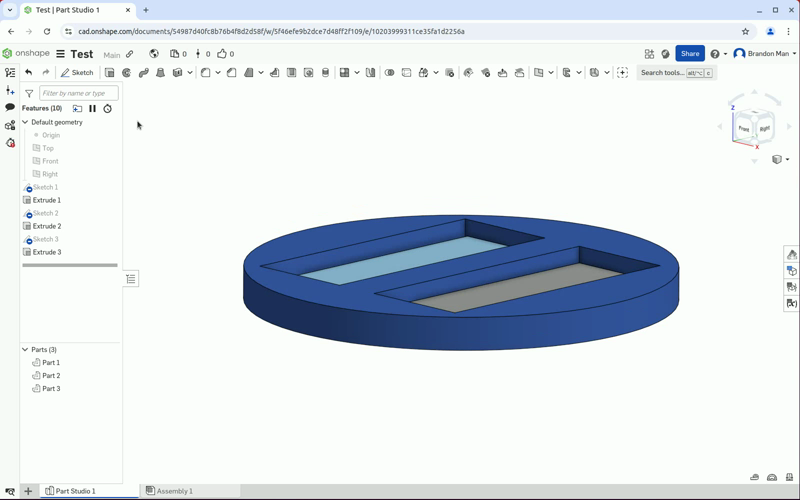
key(left, 3)
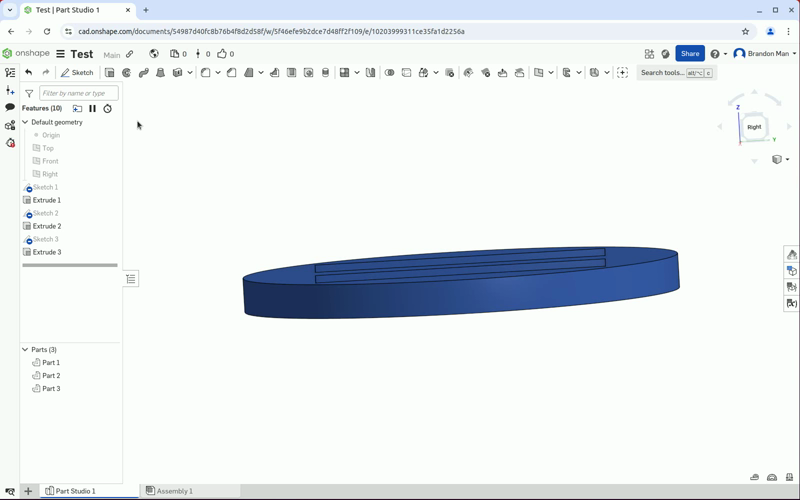
key(right, 3)
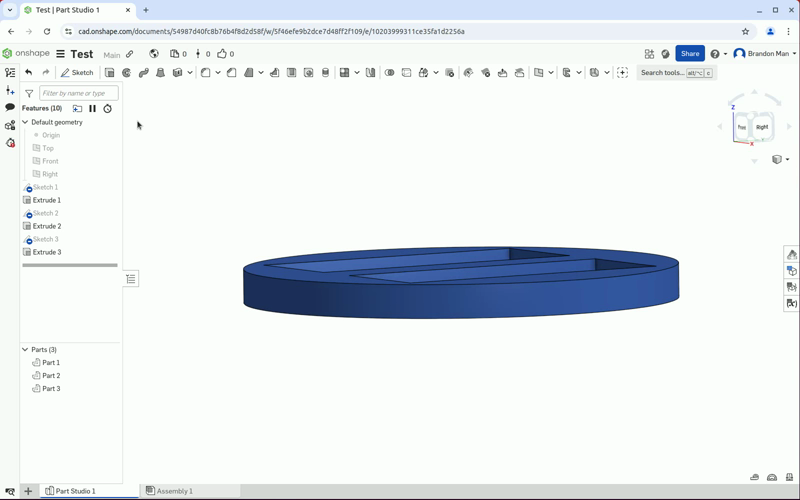
key(down, 3)
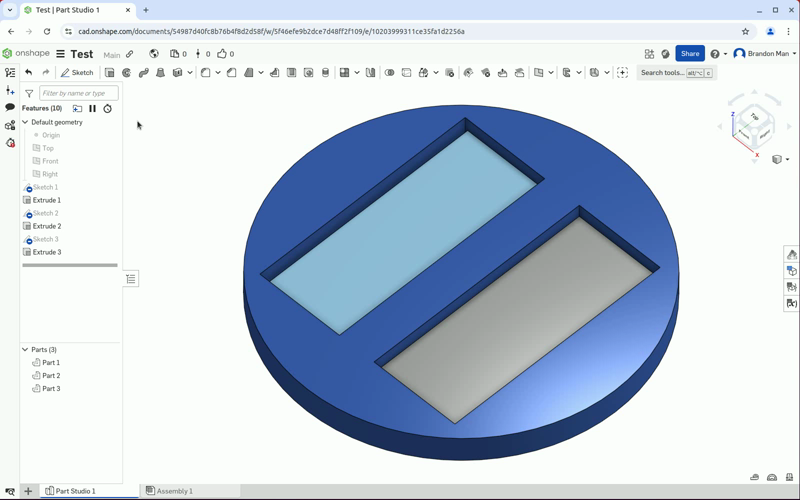
mouse_move(73, 189)
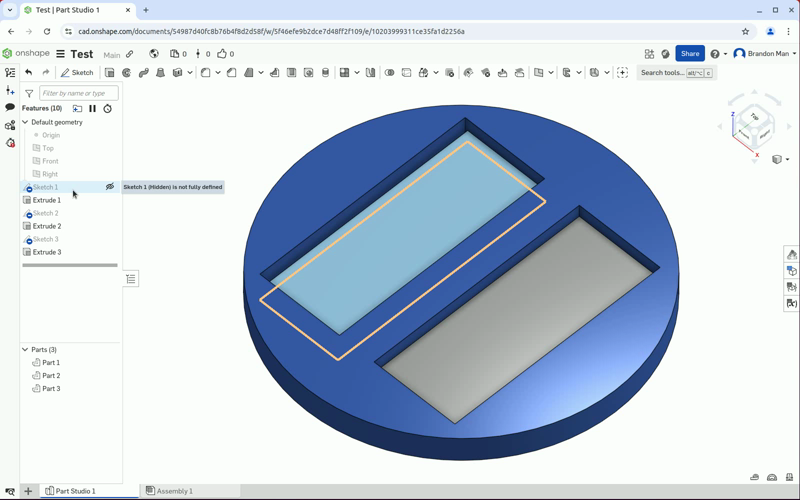
click(73, 189)